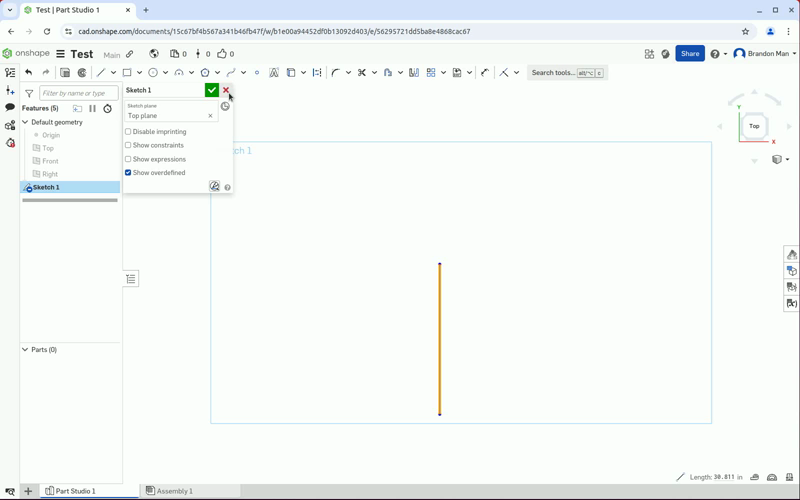
key(shift+h)
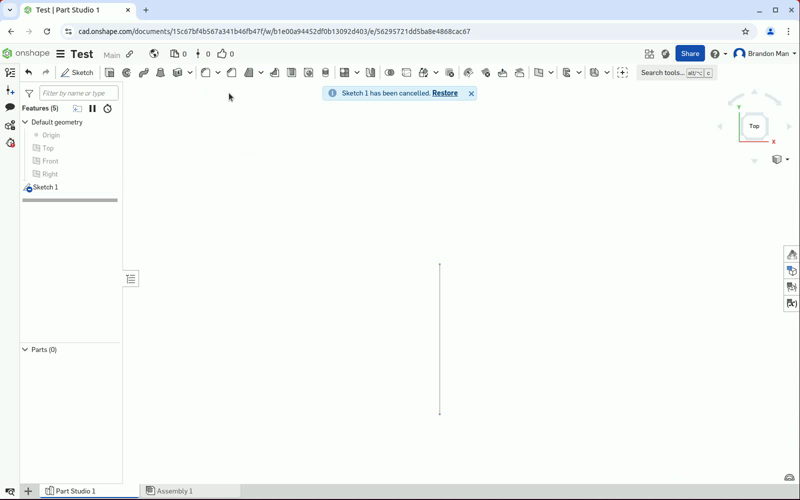
key(shift+s)
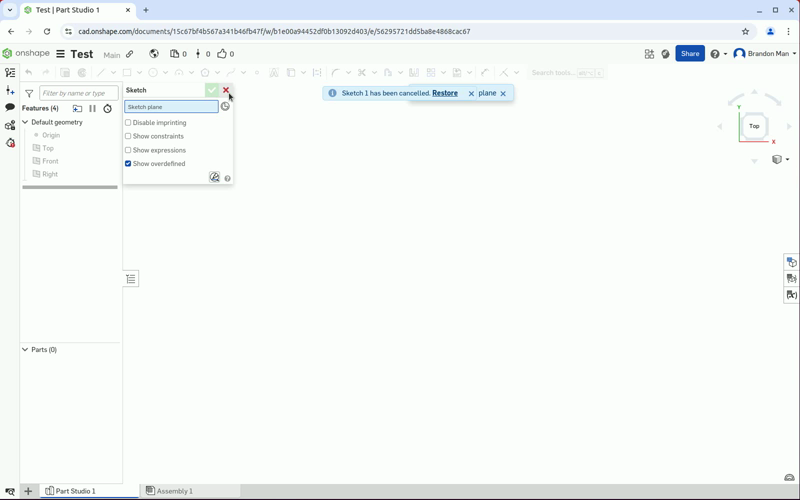
mouse_move(73, 150)
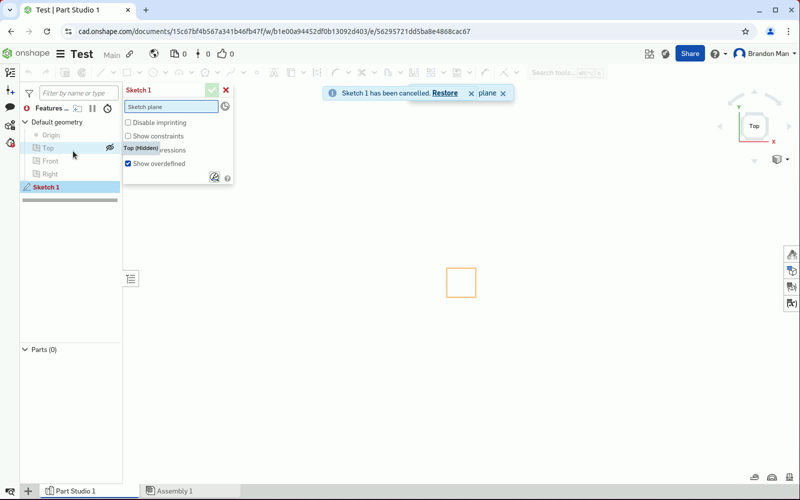
click(73, 150)
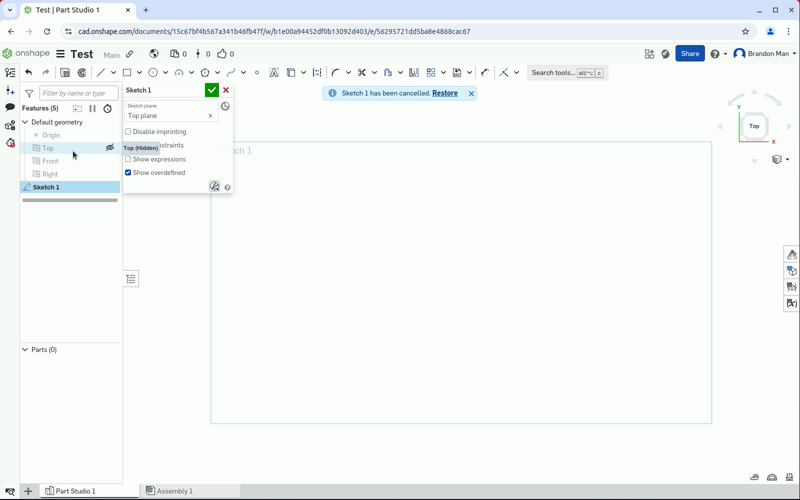
mouse_move(73, 352)
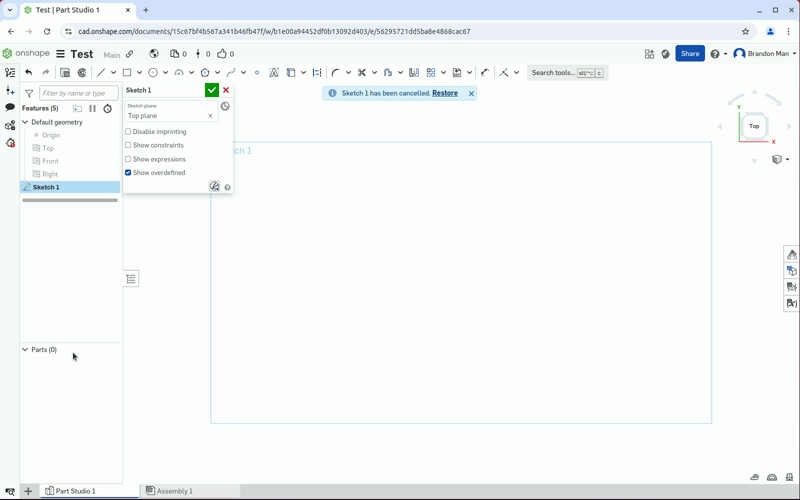
key(y)
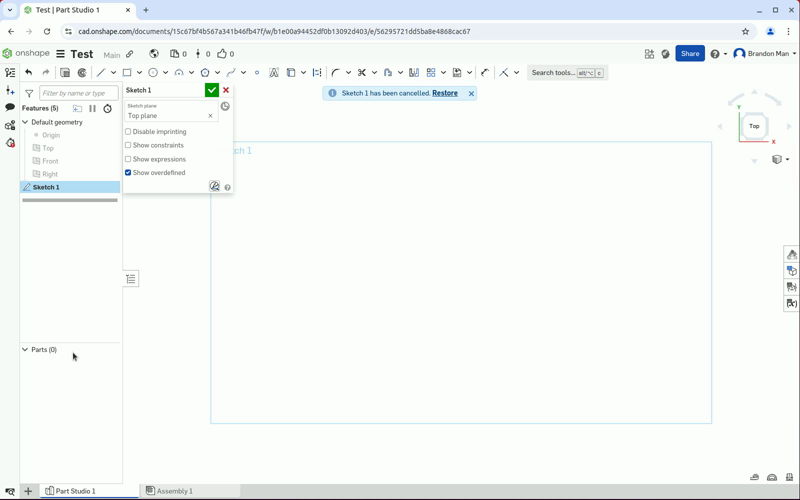
key(c)
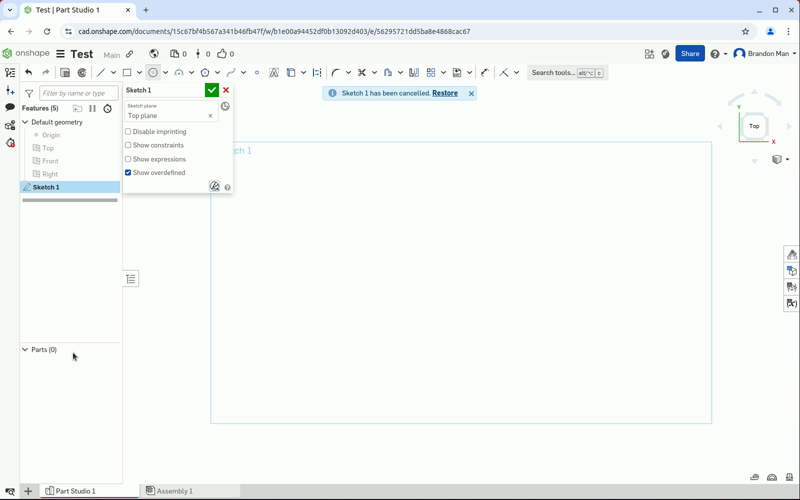
key_down(shift)
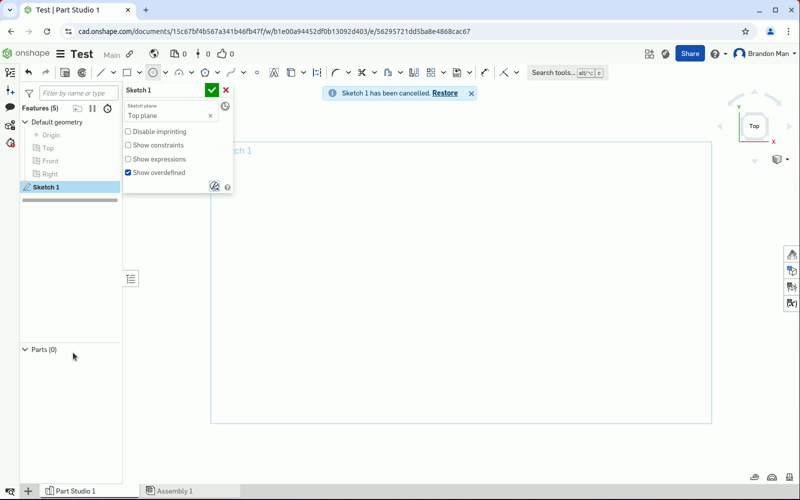
mouse_move(363, 206)
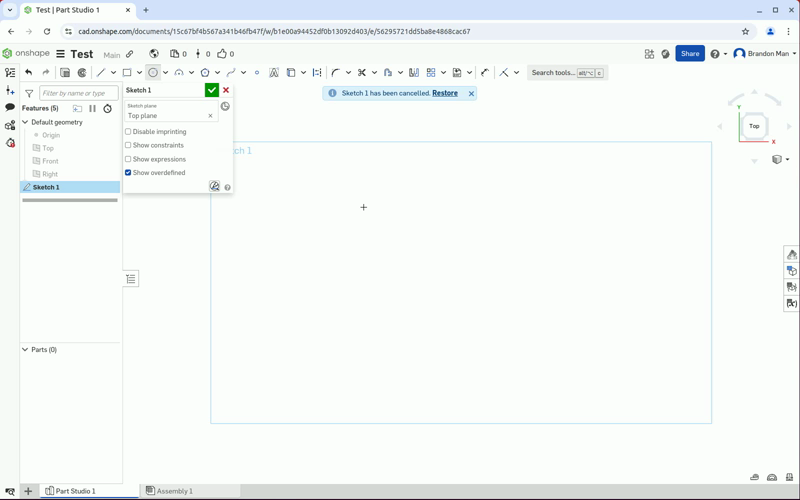
click(363, 206)
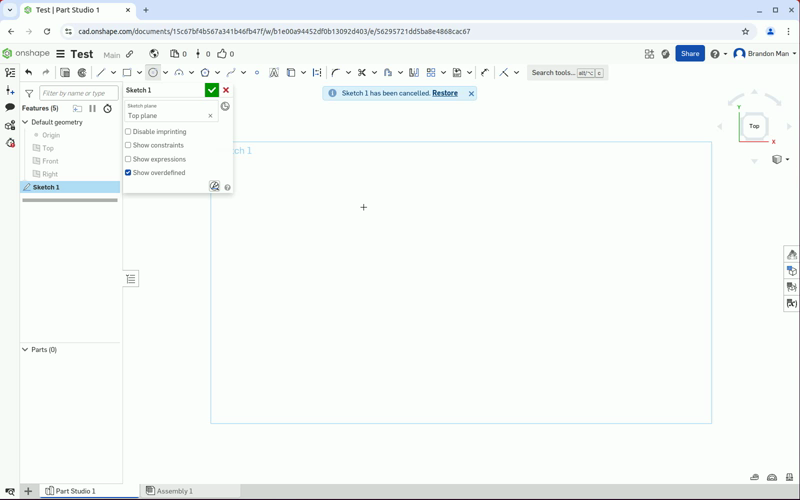
key_up(shift)
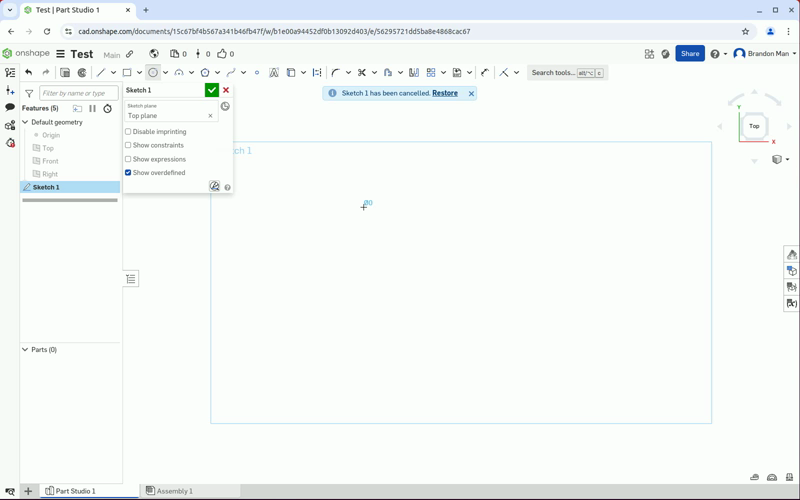
mouse_move(378, 206)
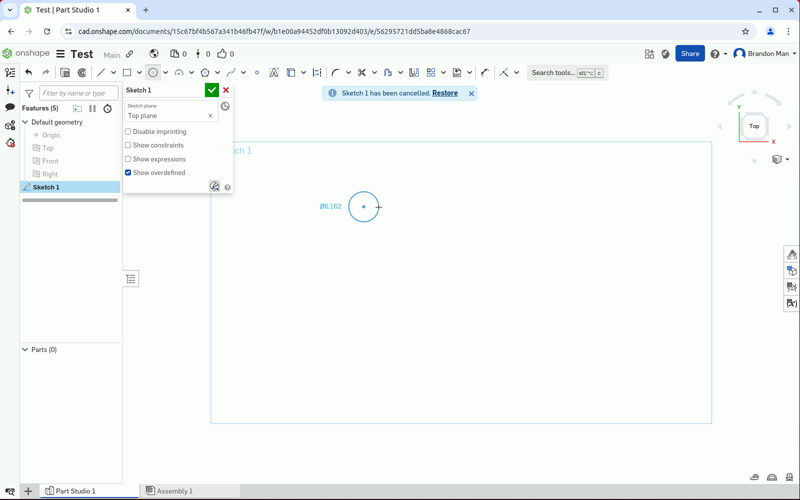
click(378, 206)
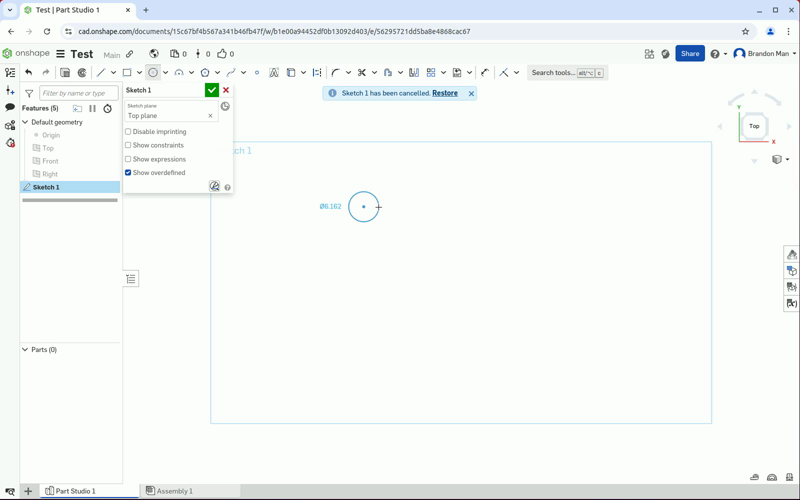
key(esc)
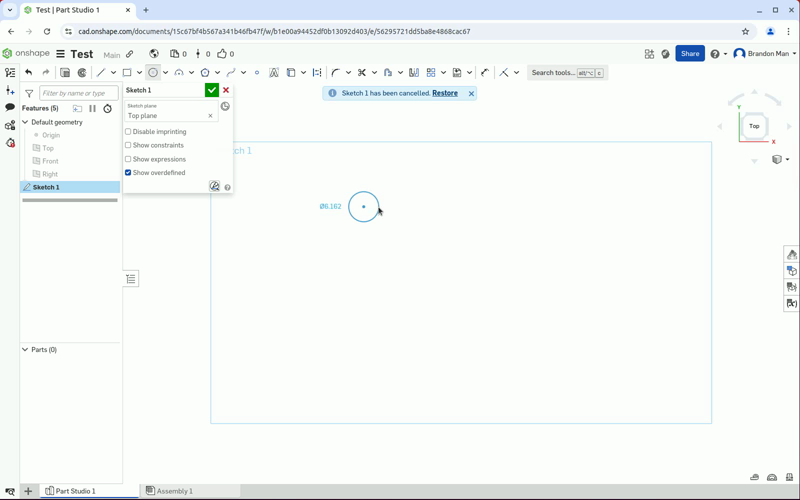
mouse_move(364, 203)
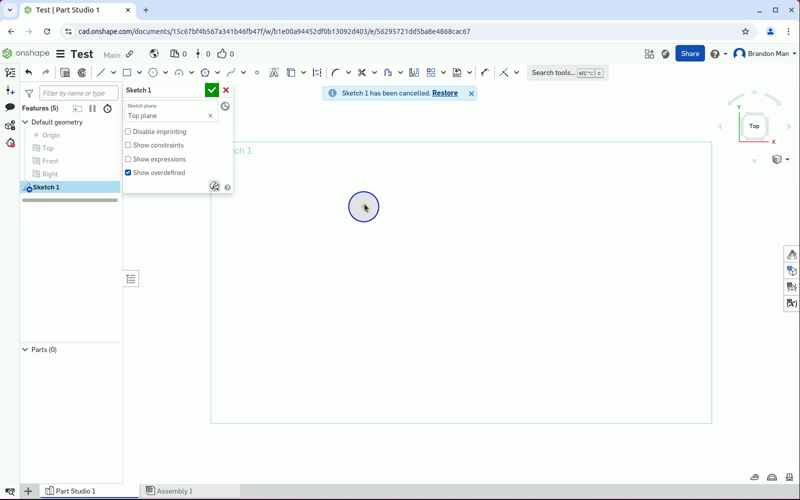
scroll(6)
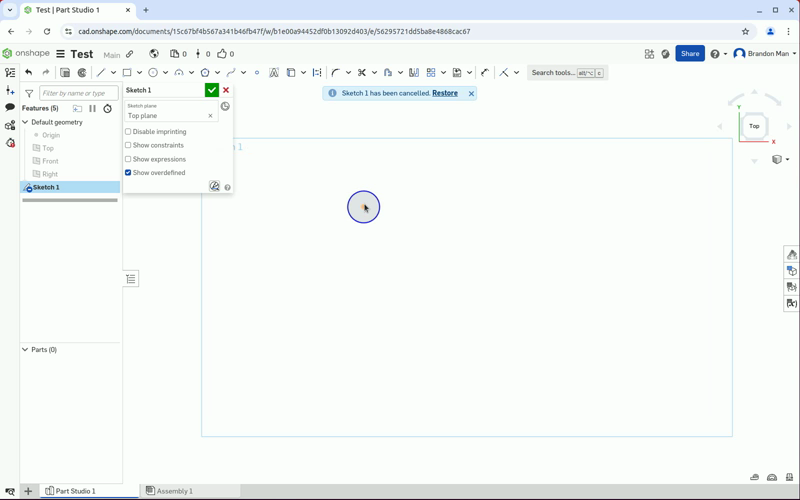
scroll(6)
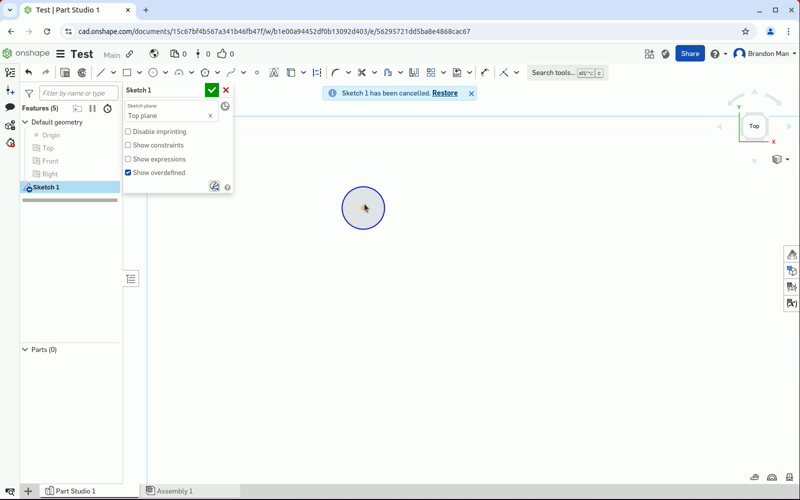
scroll(6)
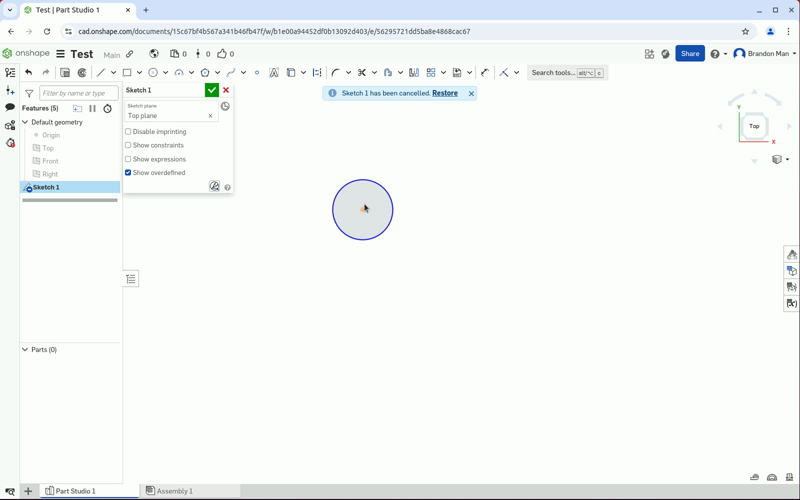
scroll(6)
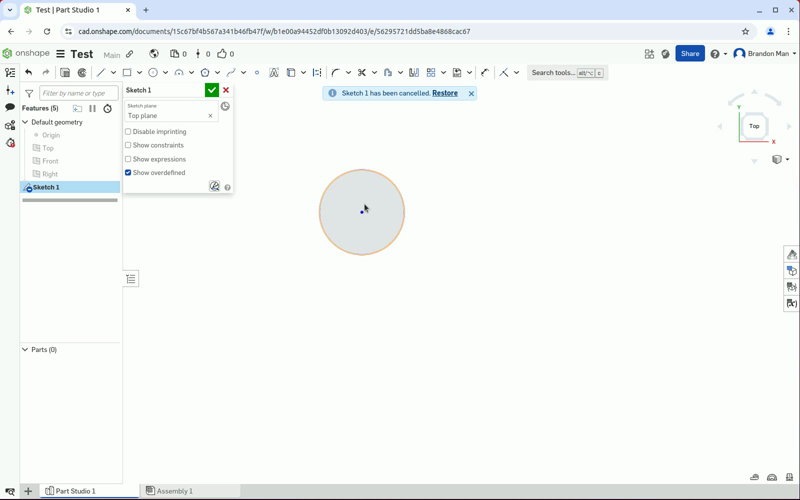
scroll(6)
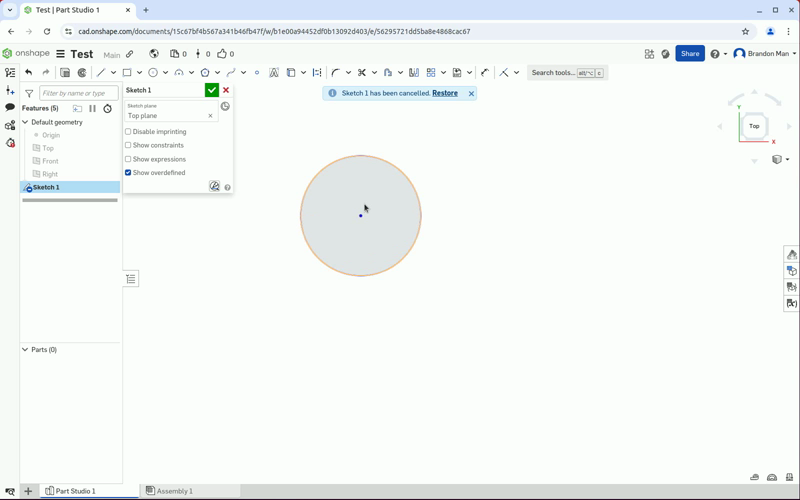
scroll(6)
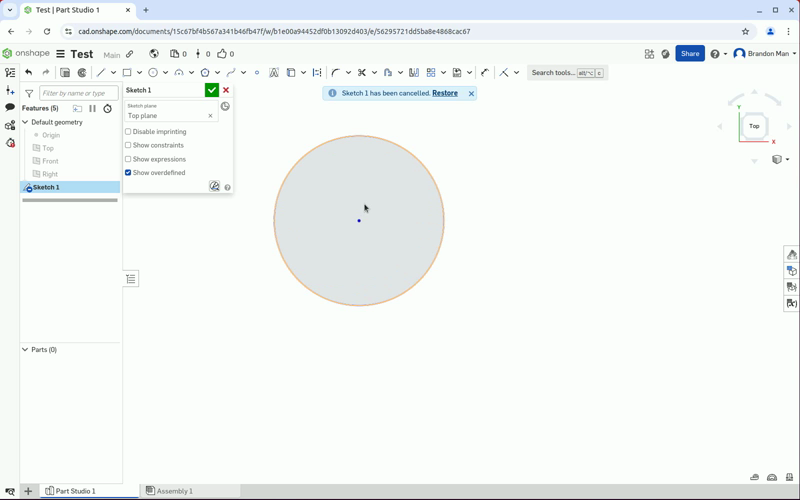
scroll(6)
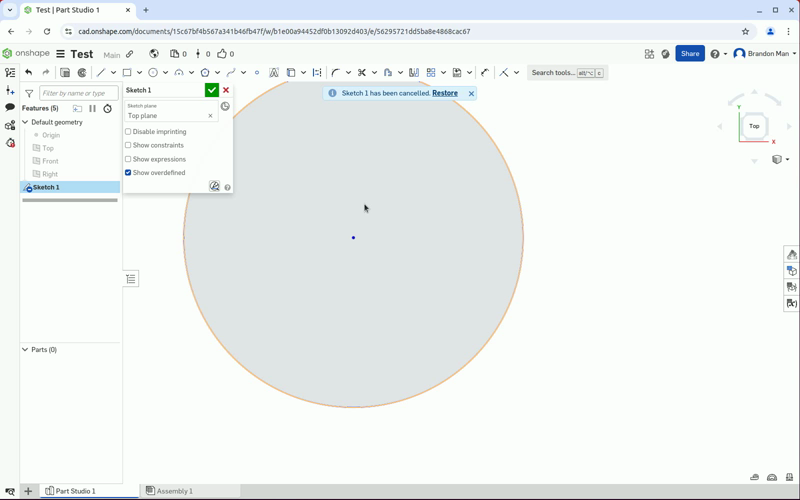
click(364, 203)
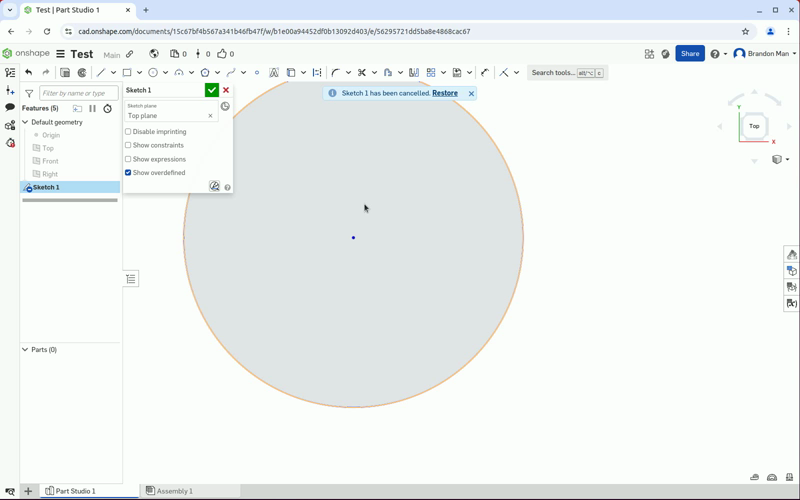
scroll(-6)
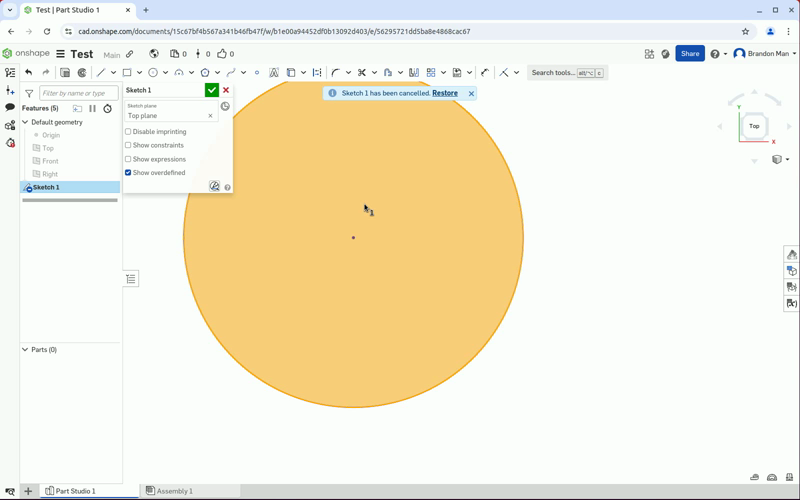
scroll(-6)
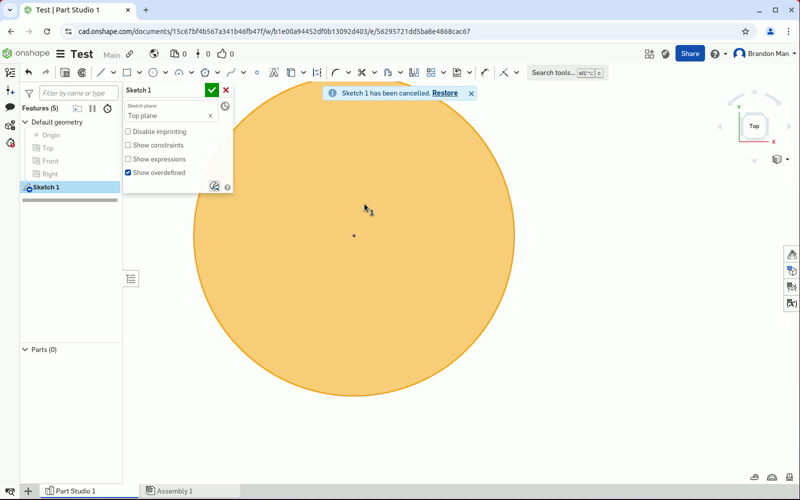
scroll(-6)
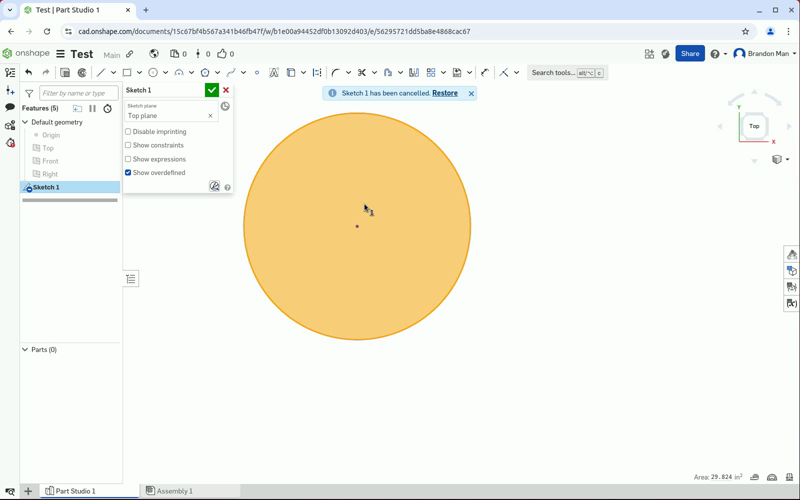
scroll(-6)
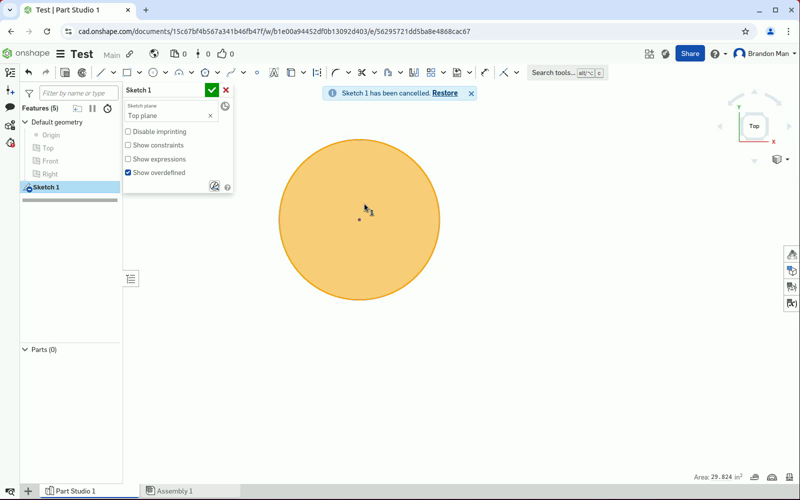
scroll(-6)
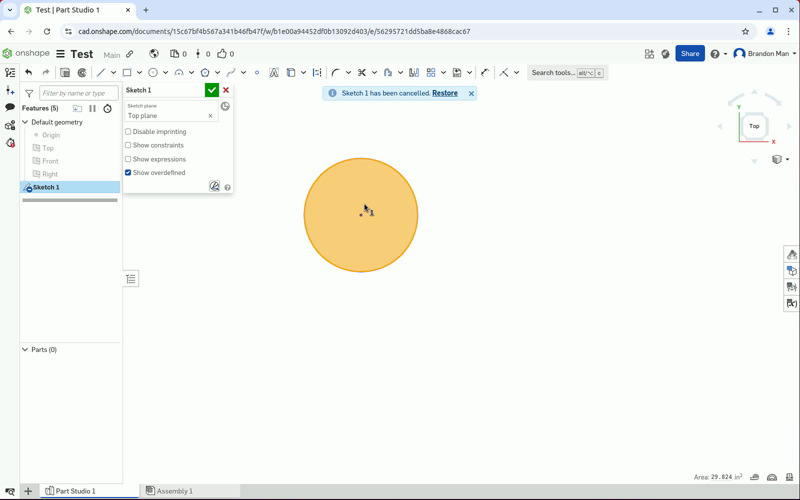
scroll(-6)
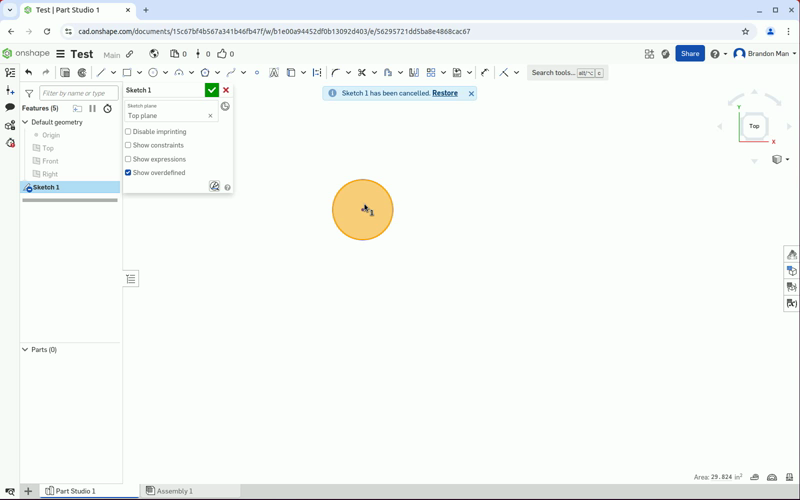
scroll(-6)
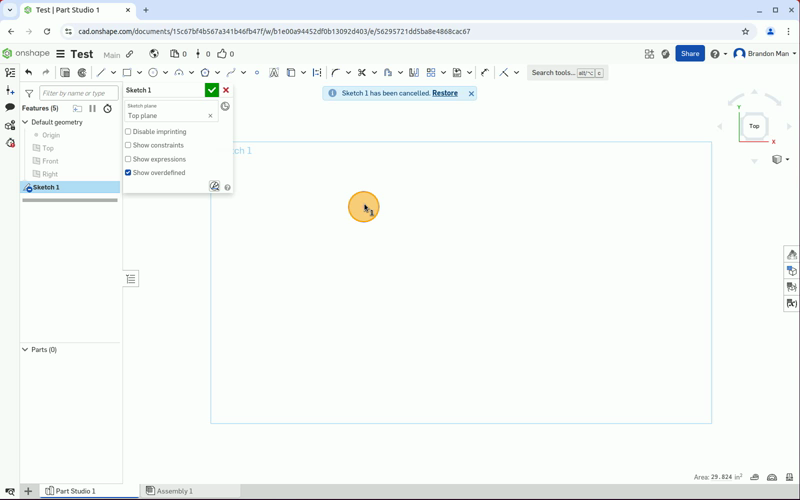
mouse_move(73, 352)
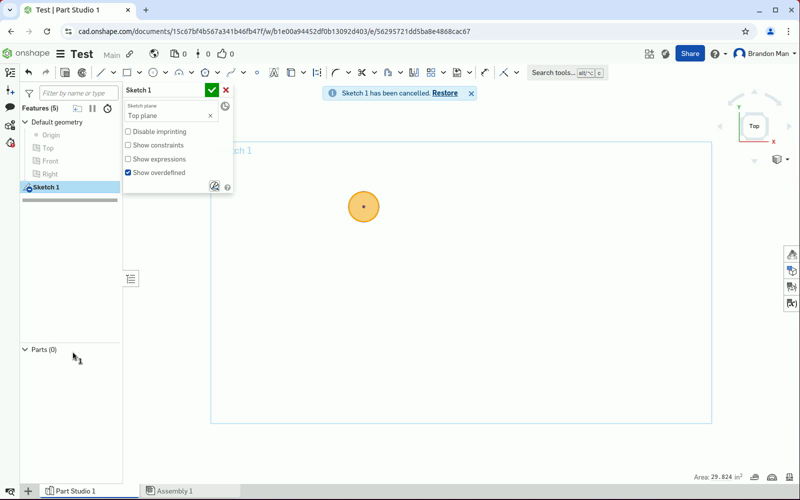
key(shift+y)
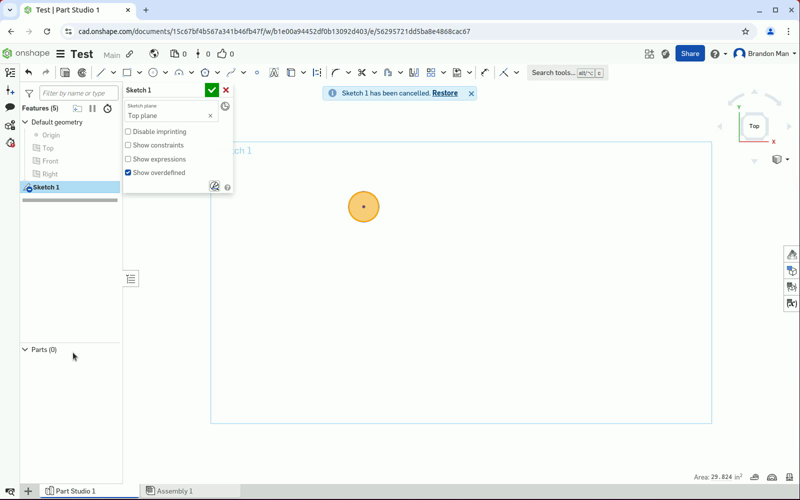
key(shift+e)
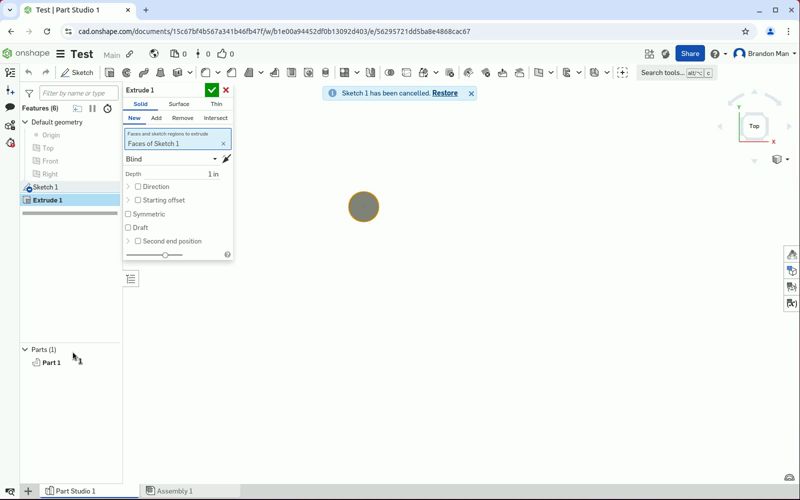
mouse_move(143, 106)
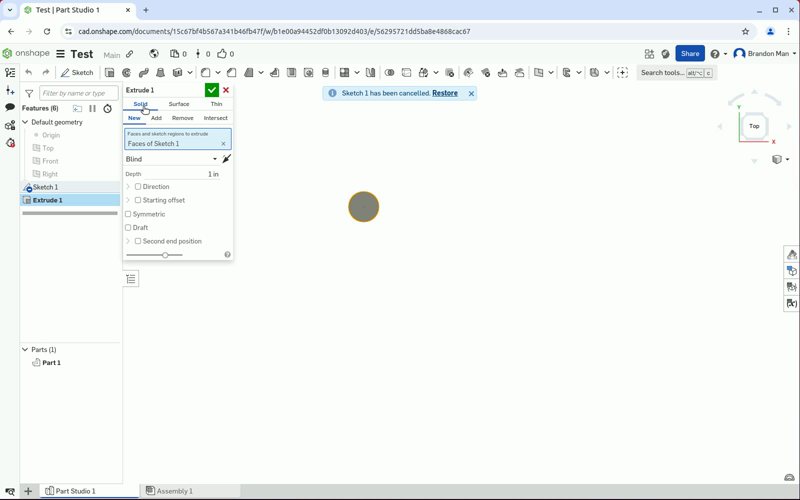
click(143, 106)
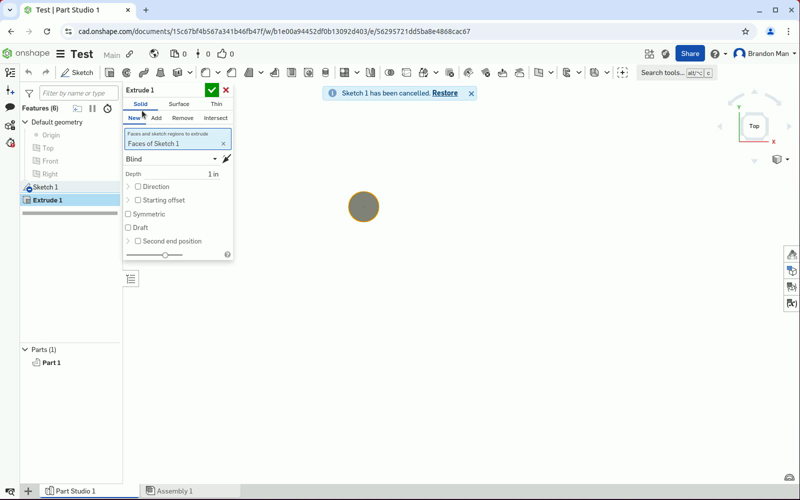
mouse_move(137, 120)
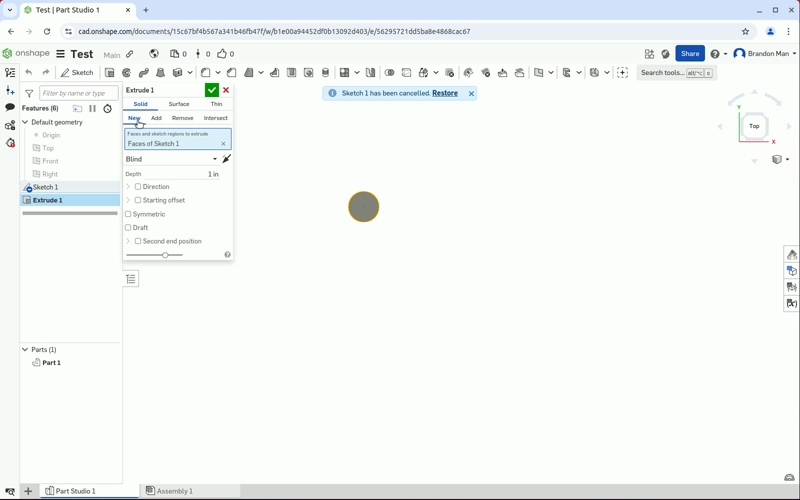
click(137, 120)
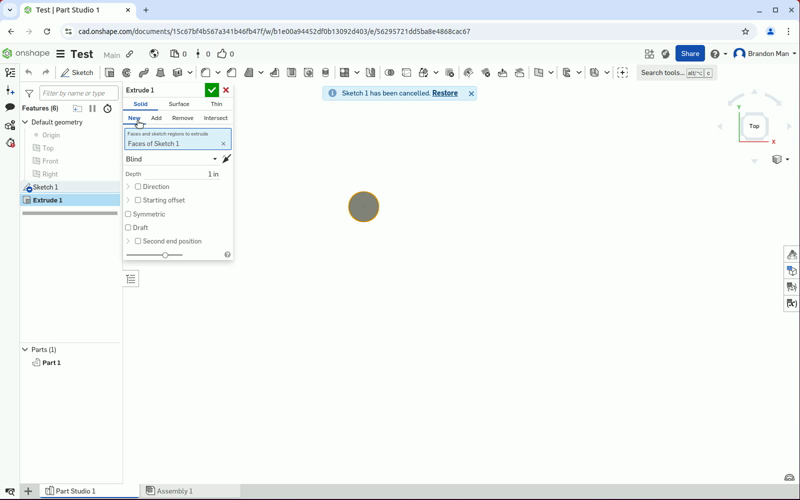
key(tab, 4)
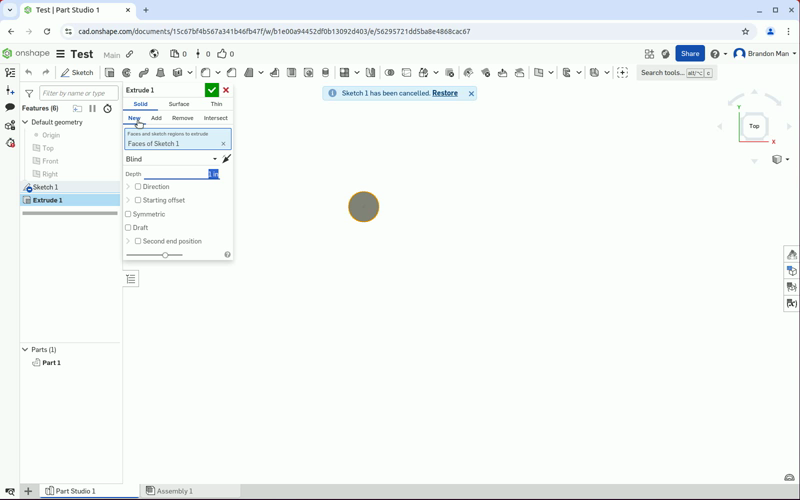
text(0.722)
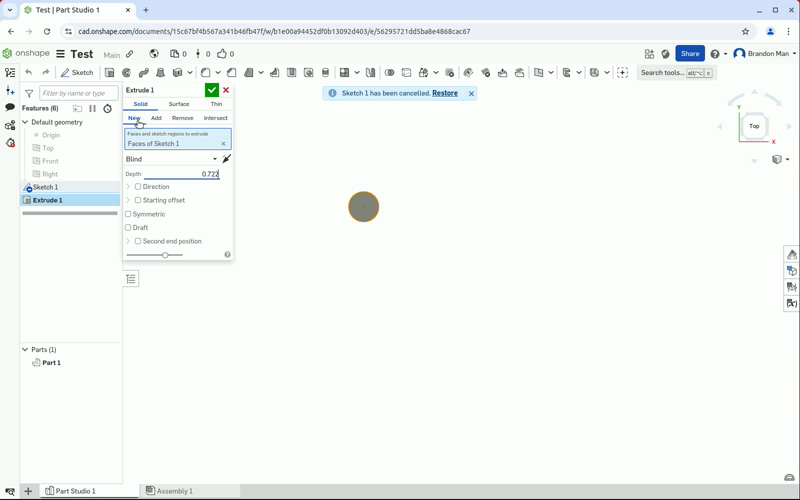
key(enter)
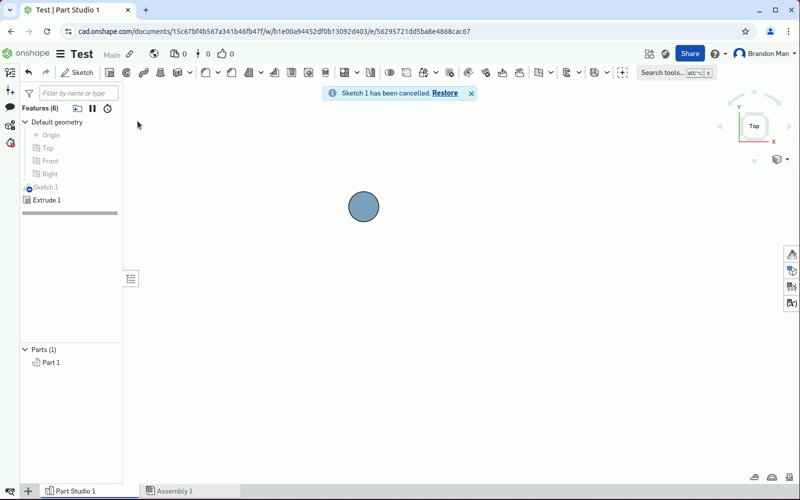
key(shift+h)
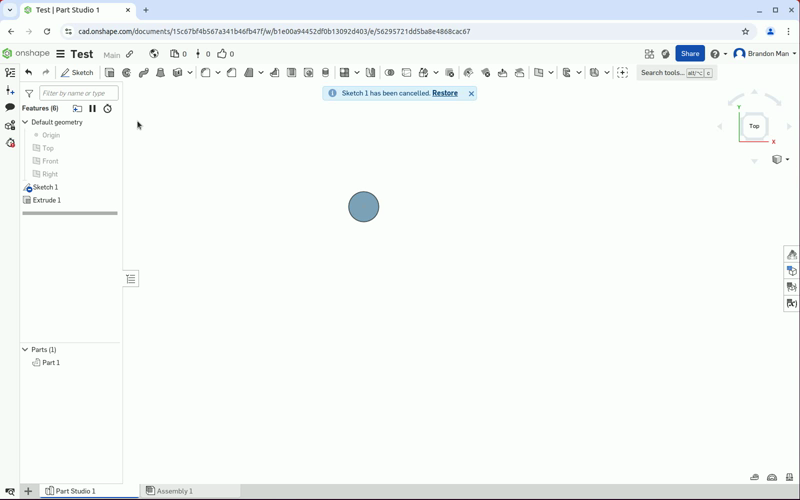
key(shift+h)
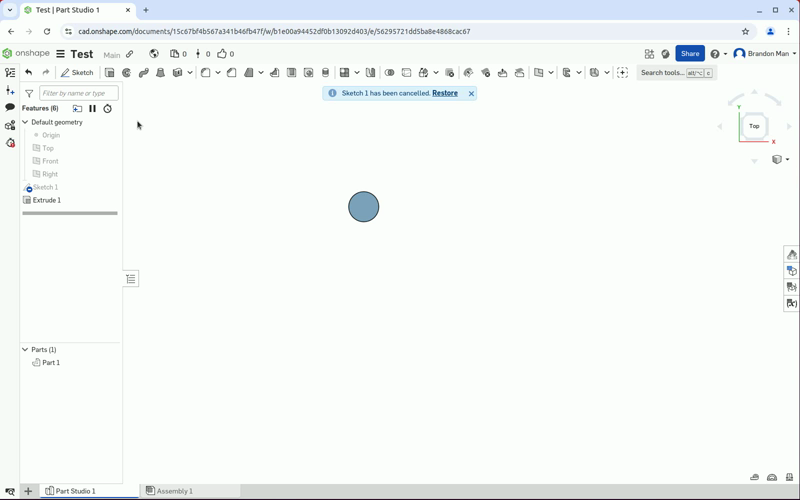
mouse_move(73, 189)
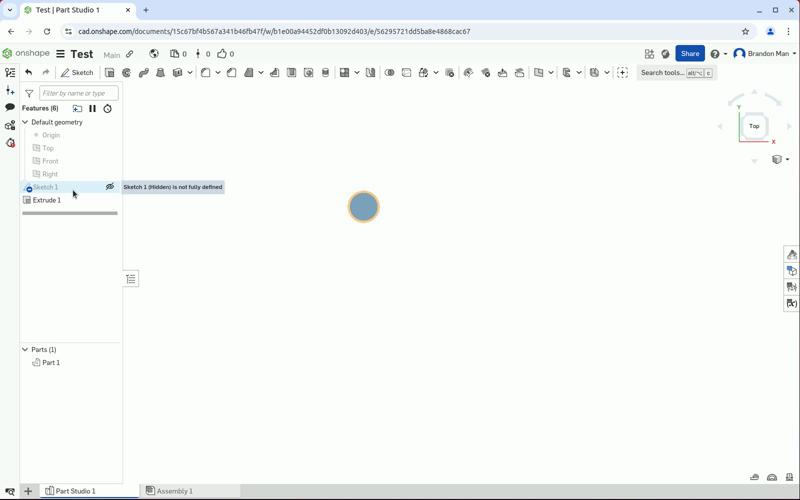
click(73, 189)
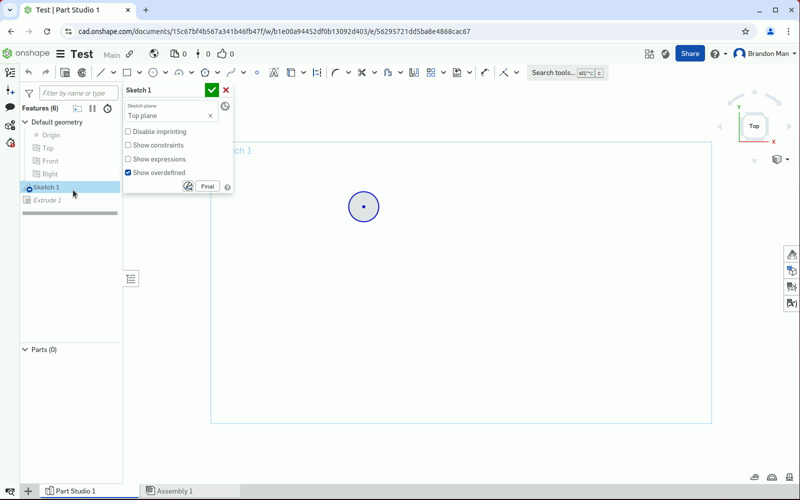
mouse_move(229, 92)
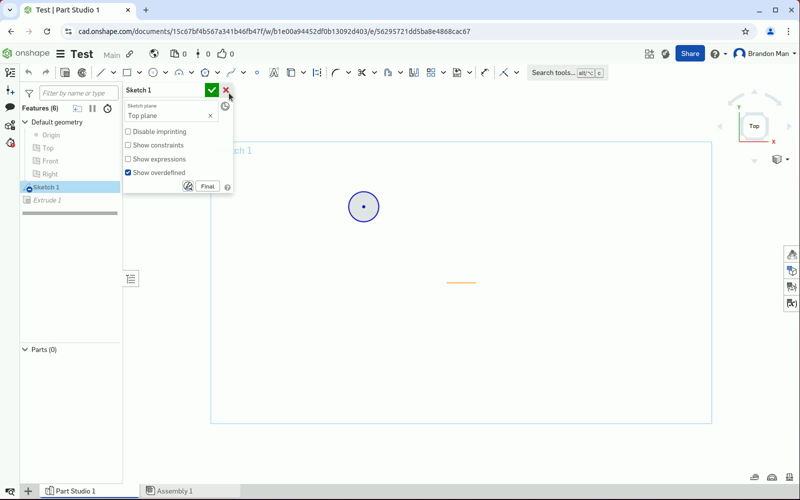
click(229, 92)
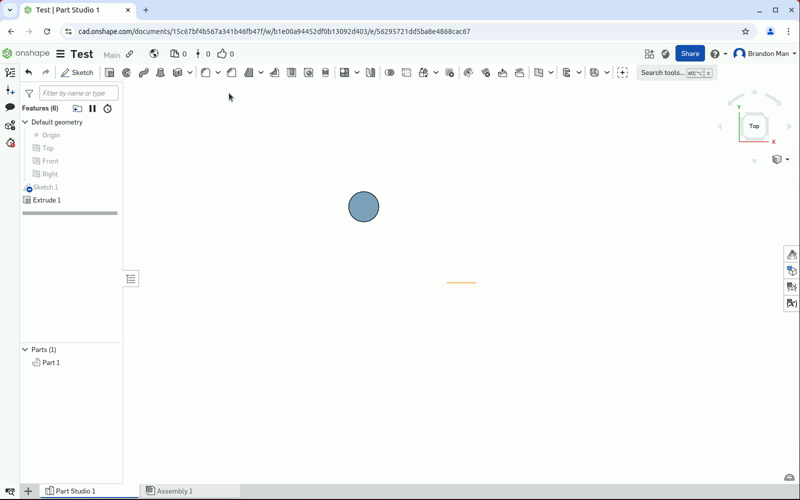
mouse_move(541, 75)
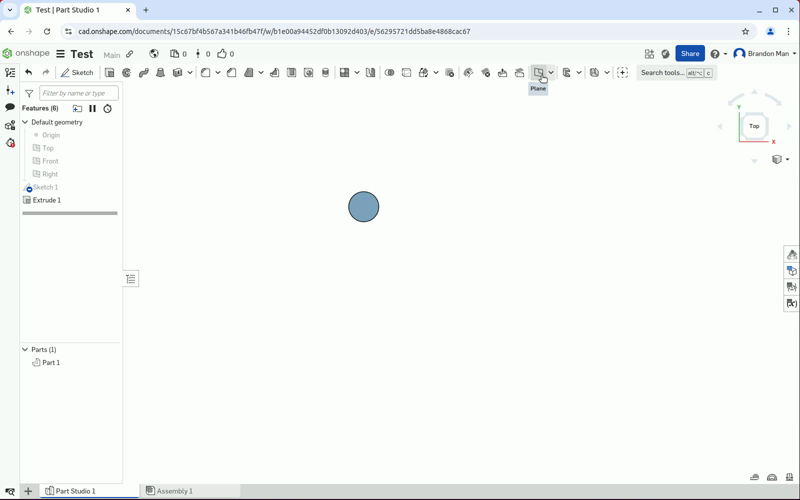
click(541, 75)
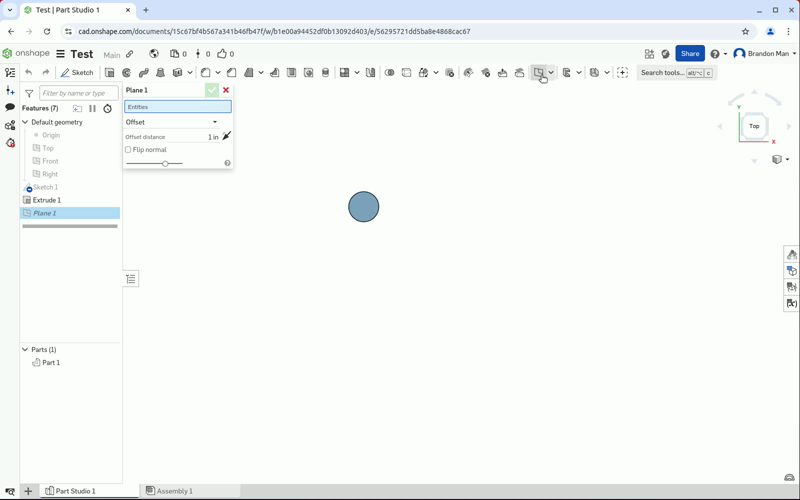
mouse_move(73, 150)
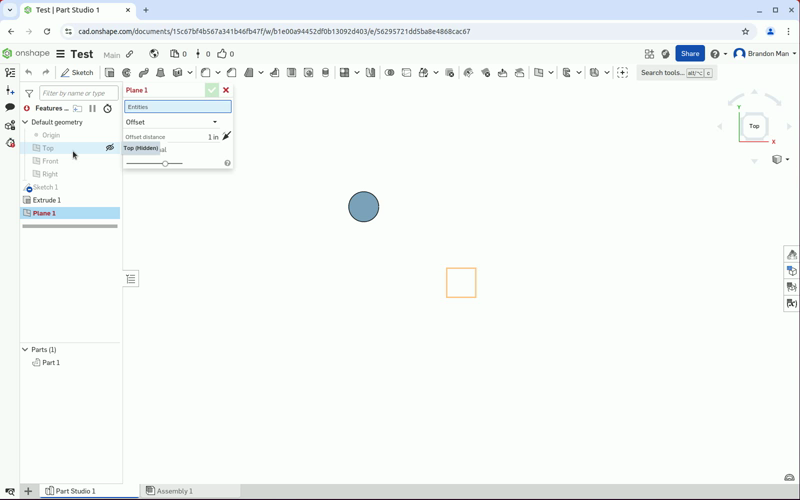
click(73, 150)
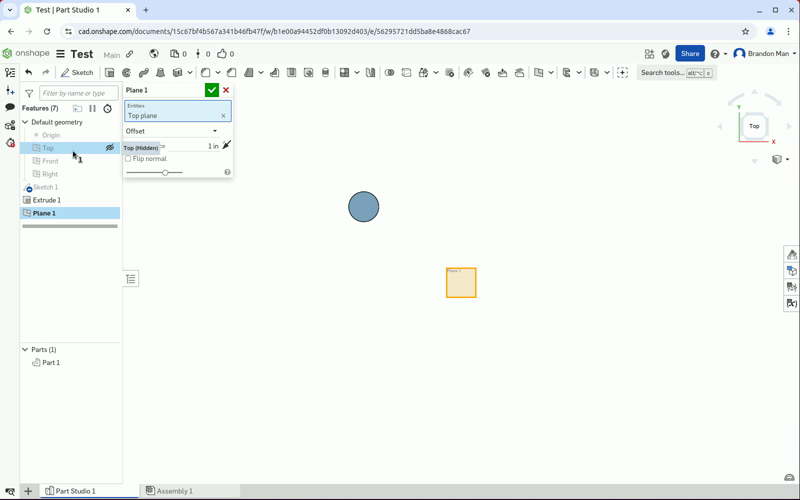
key(tab, 2)
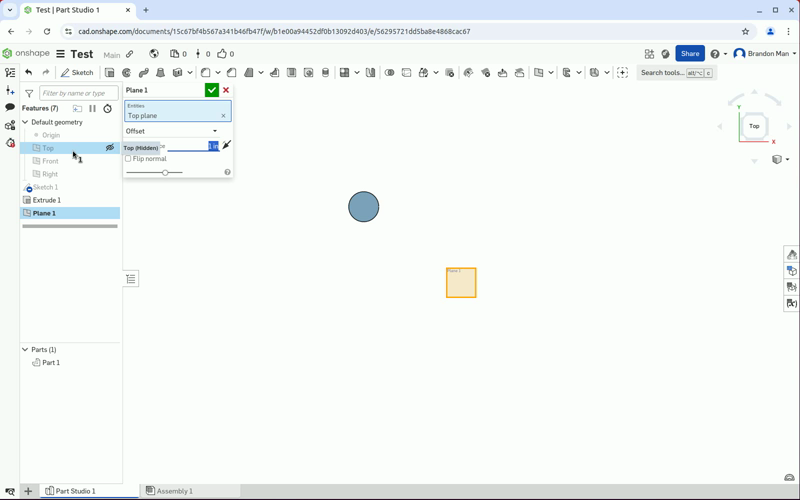
text(0.709)
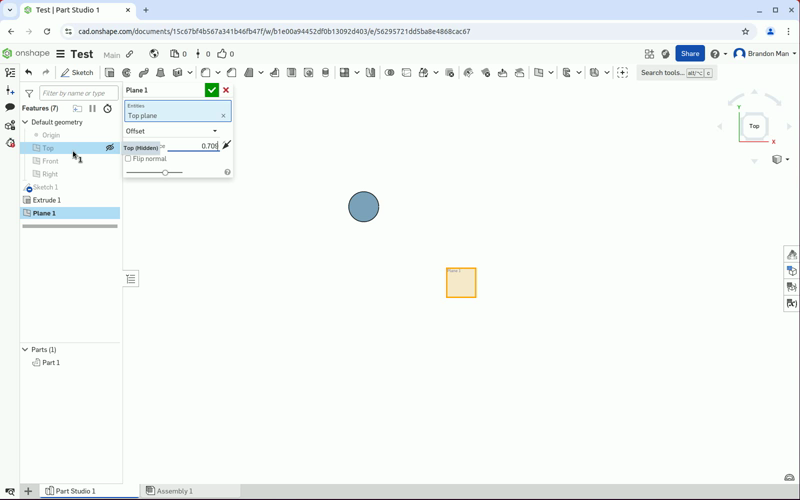
key(enter, 2)
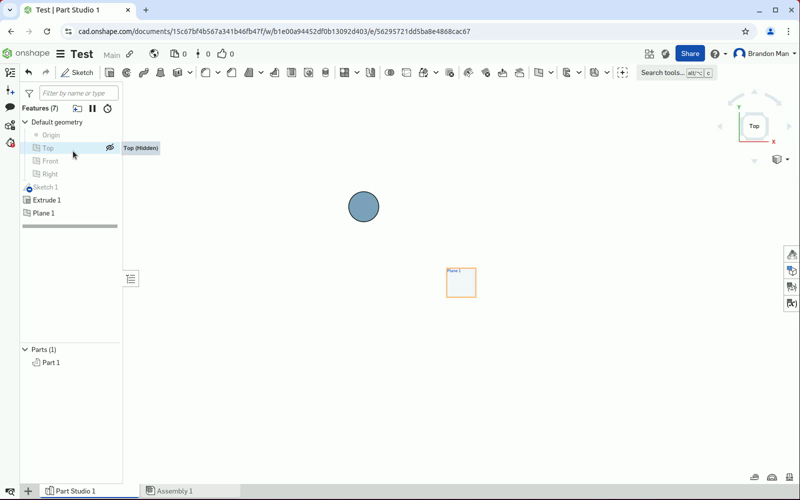
key(shift+s)
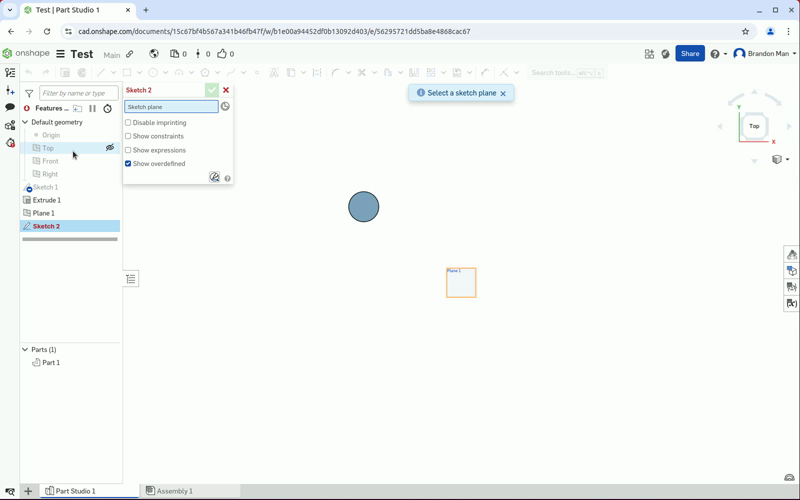
mouse_move(73, 215)
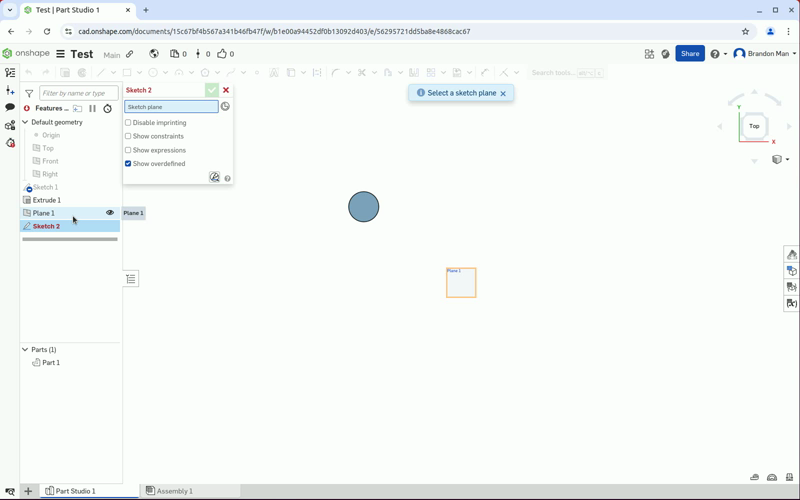
click(73, 215)
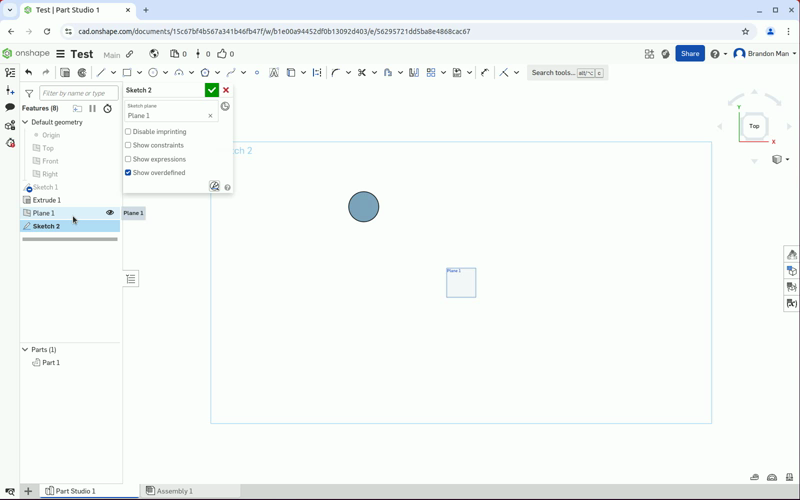
mouse_move(73, 352)
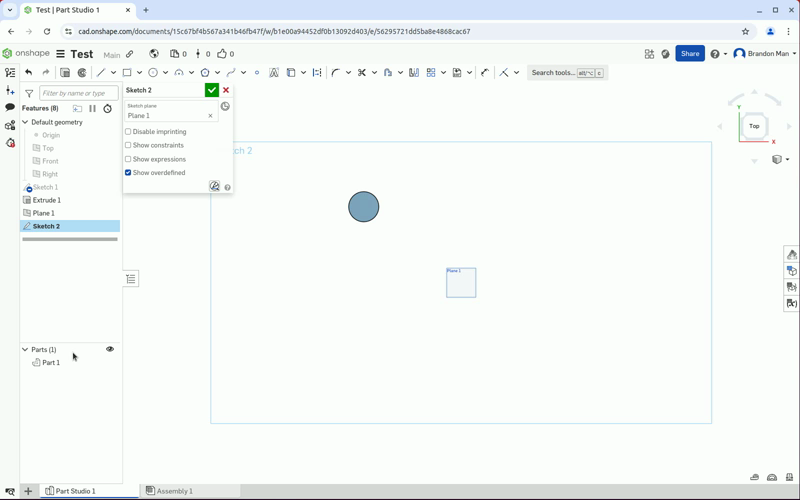
key(y)
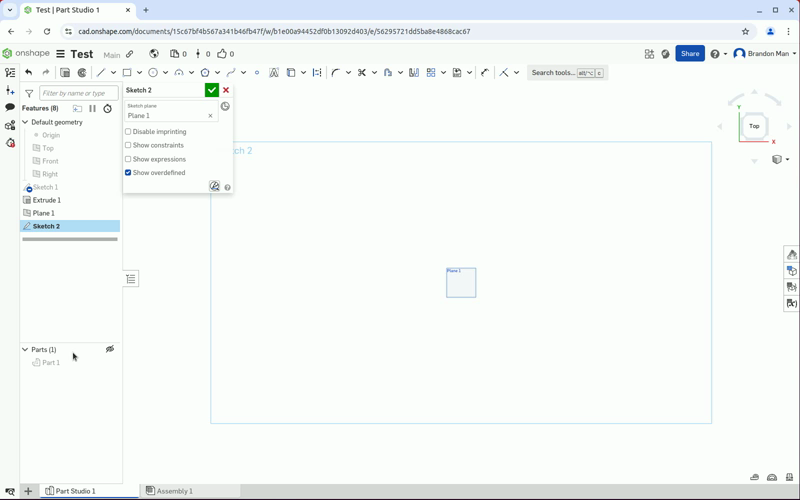
key(c)
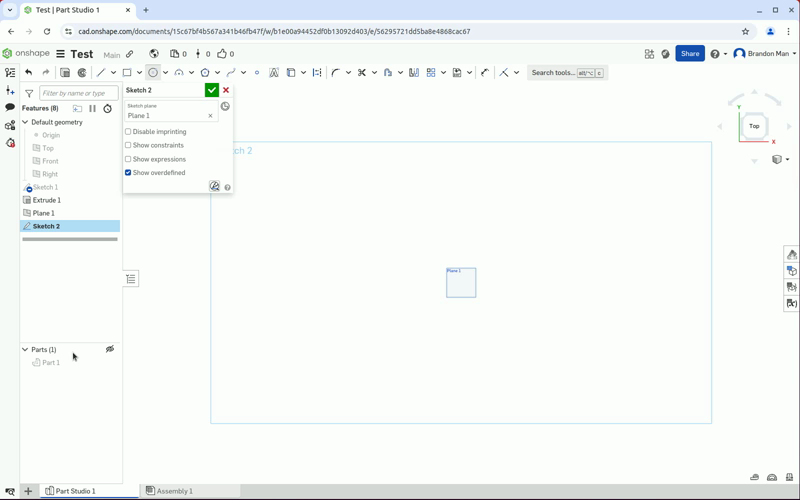
key_down(shift)
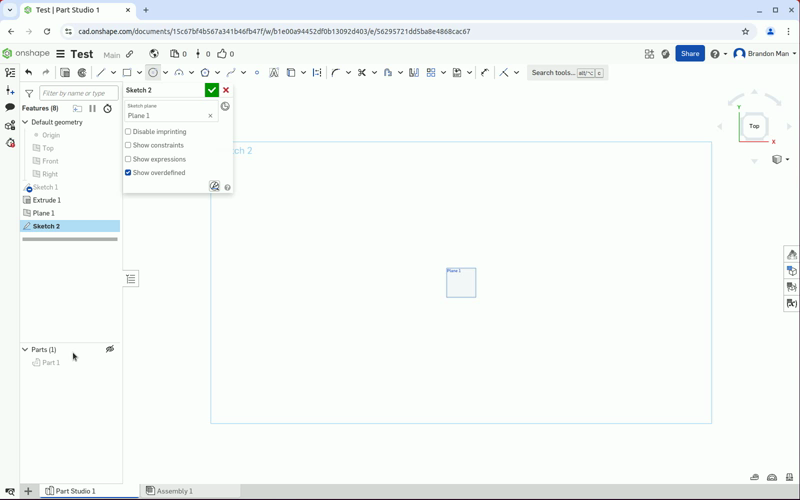
mouse_move(363, 206)
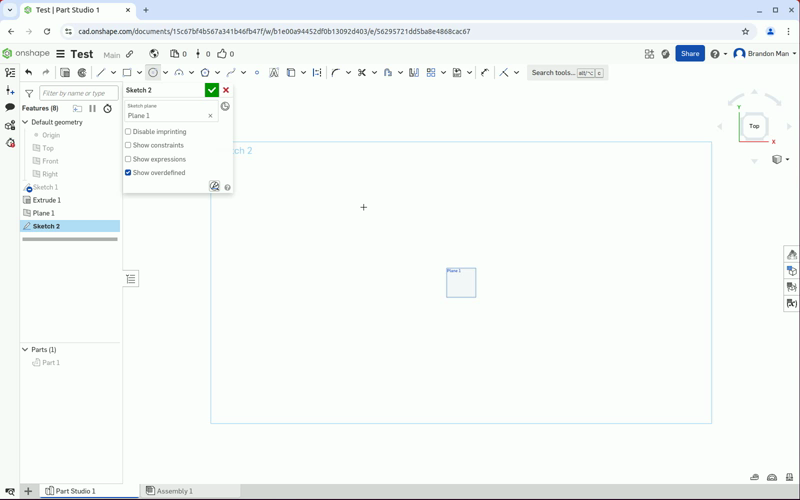
click(363, 206)
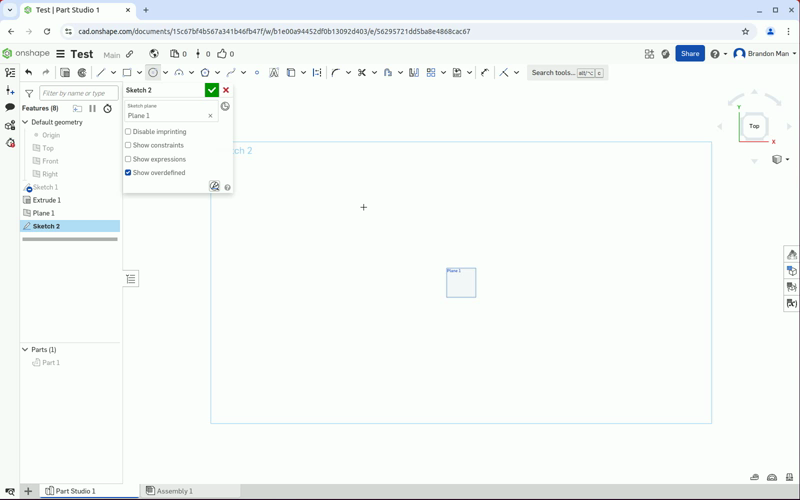
key_up(shift)
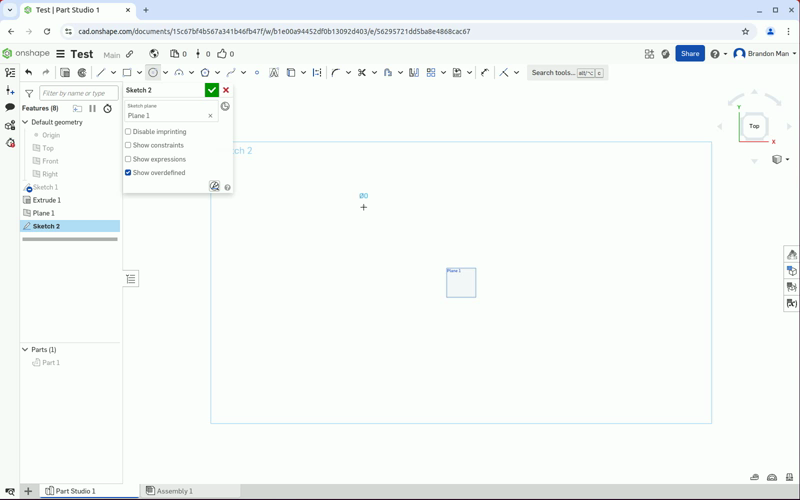
mouse_move(374, 206)
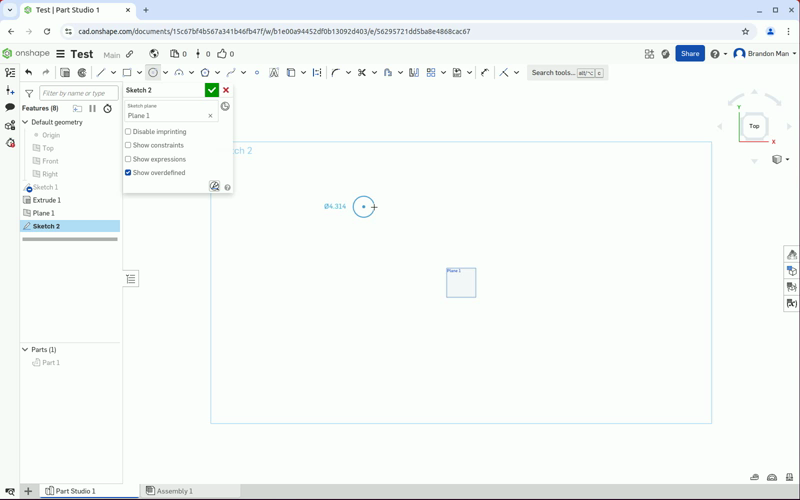
click(374, 206)
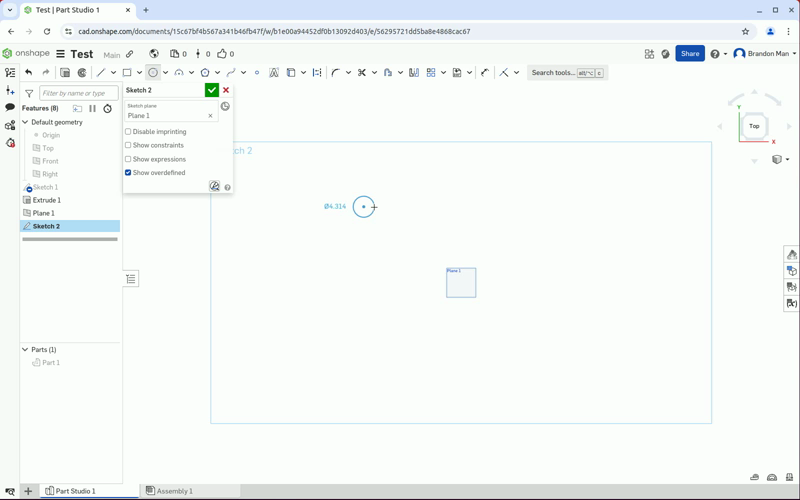
key(esc)
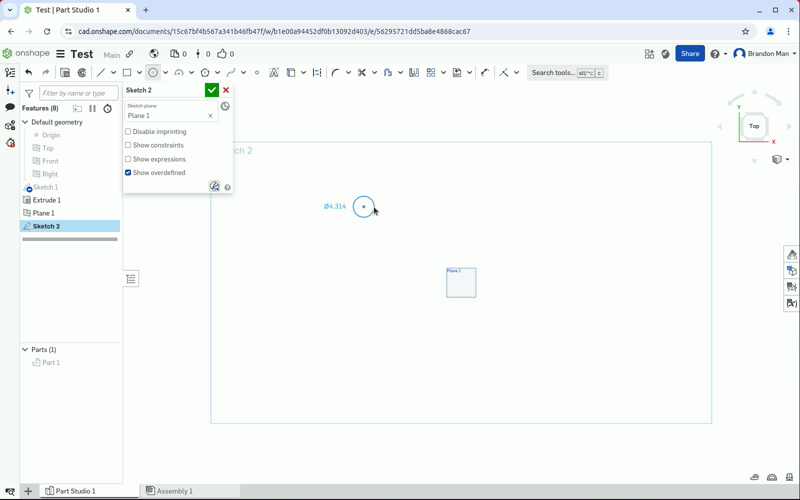
mouse_move(356, 202)
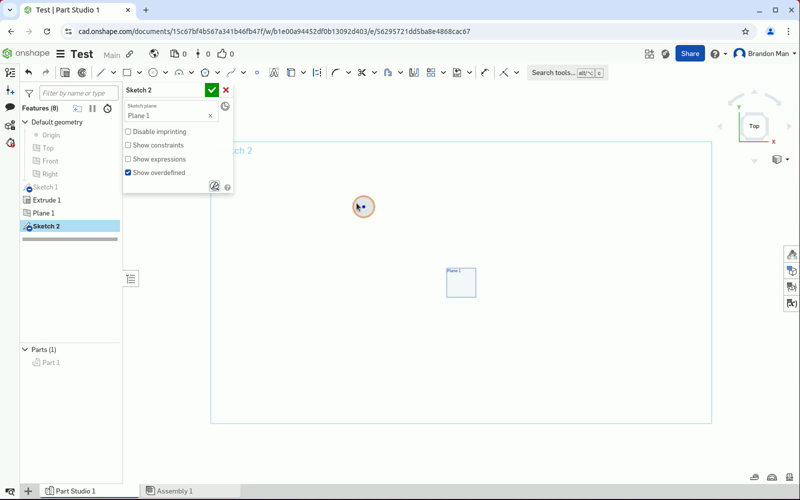
scroll(6)
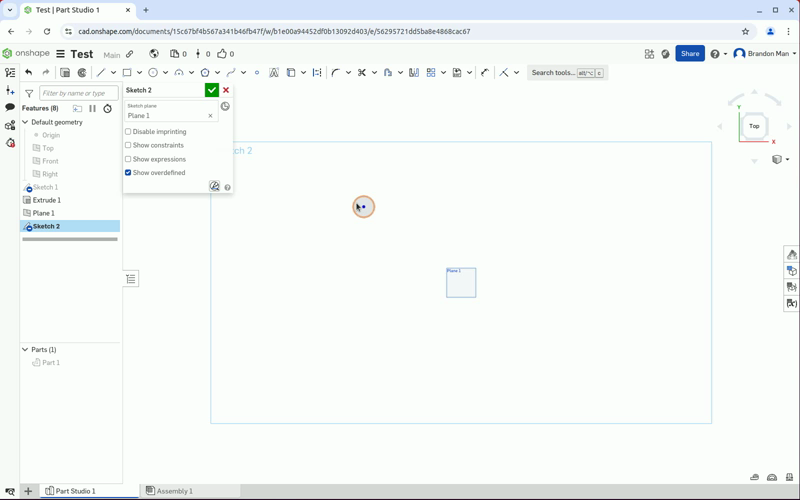
scroll(6)
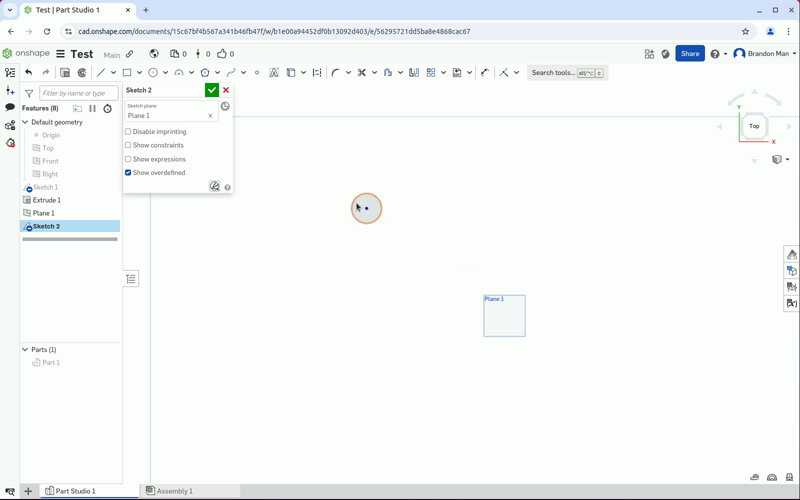
scroll(6)
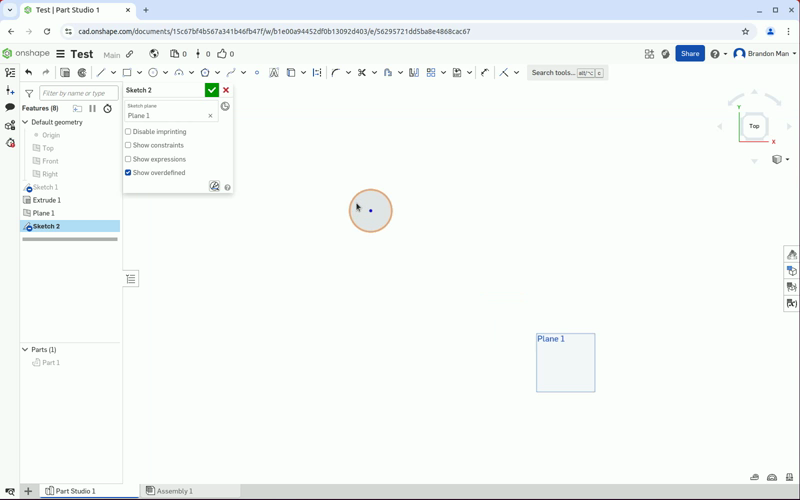
scroll(6)
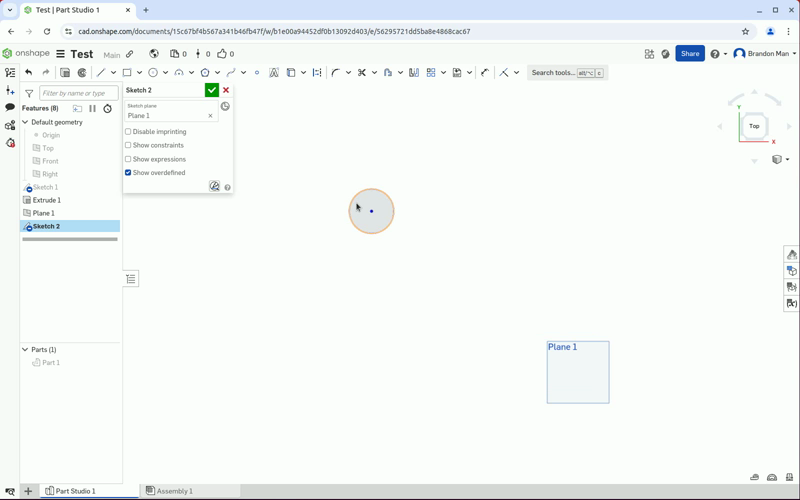
scroll(6)
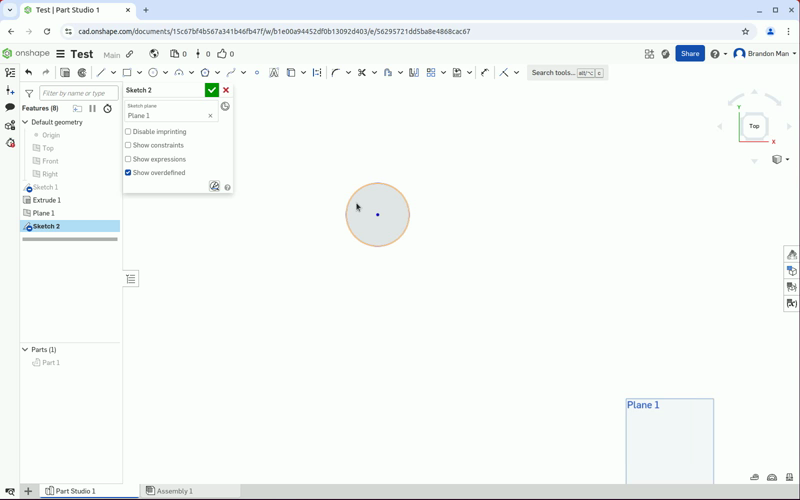
scroll(6)
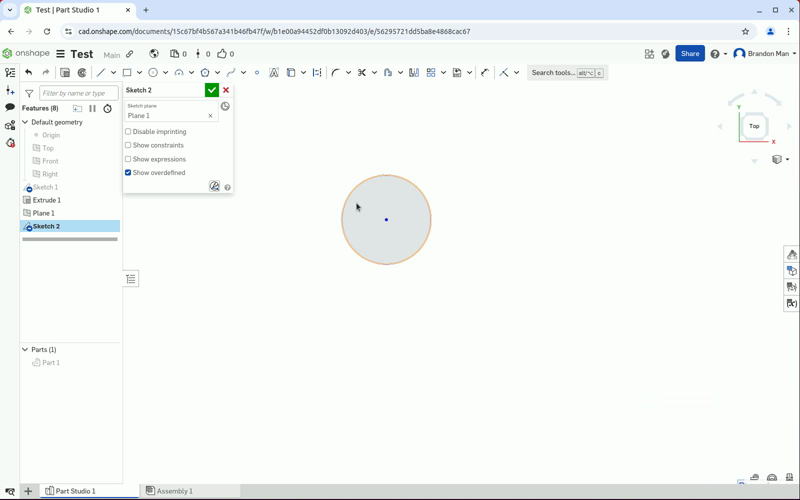
scroll(6)
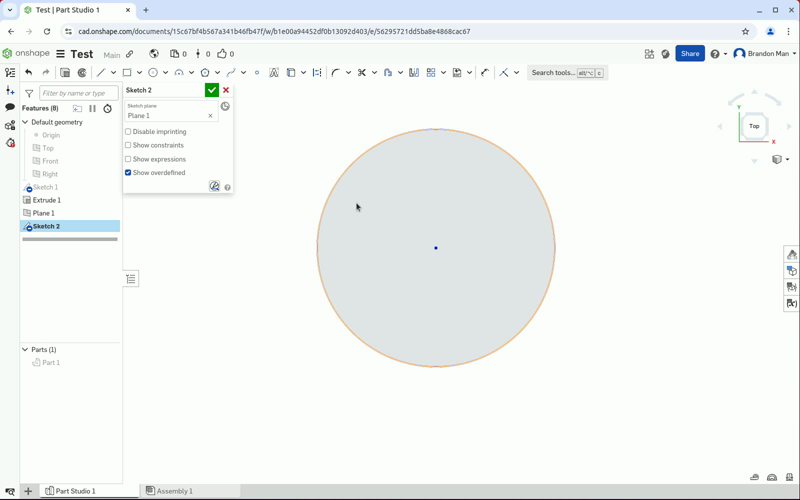
click(356, 202)
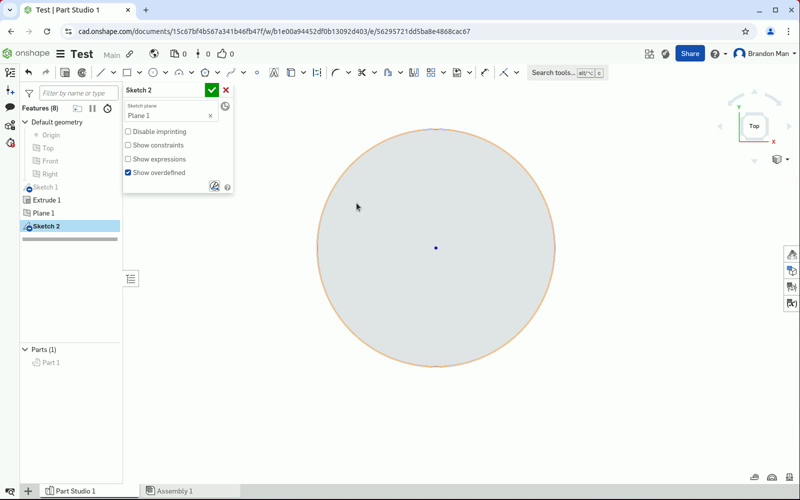
scroll(-6)
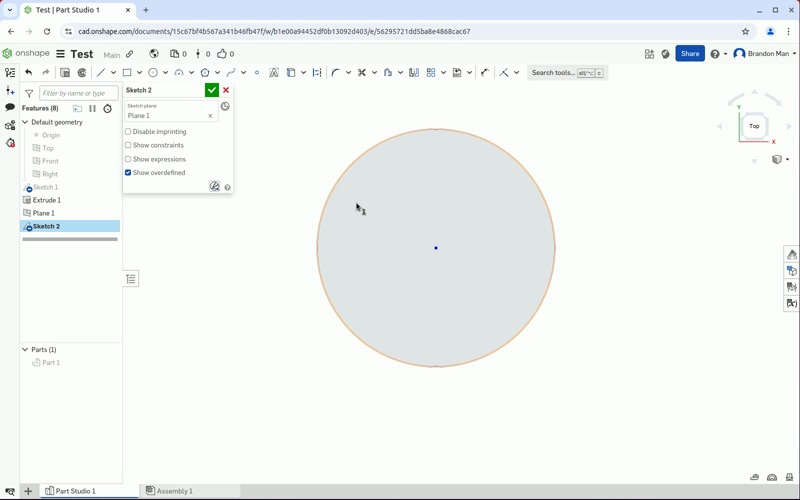
scroll(-6)
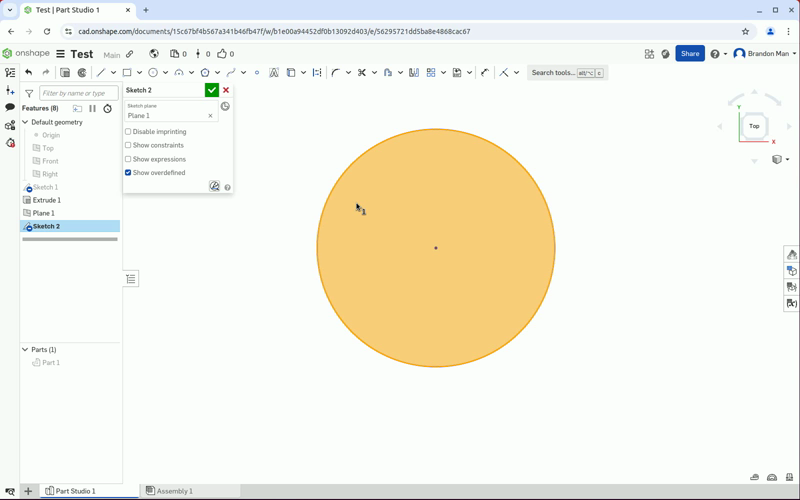
scroll(-6)
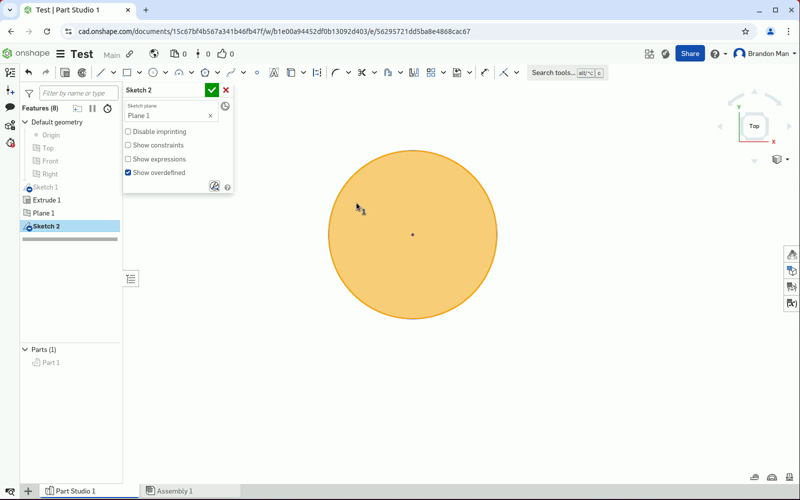
scroll(-6)
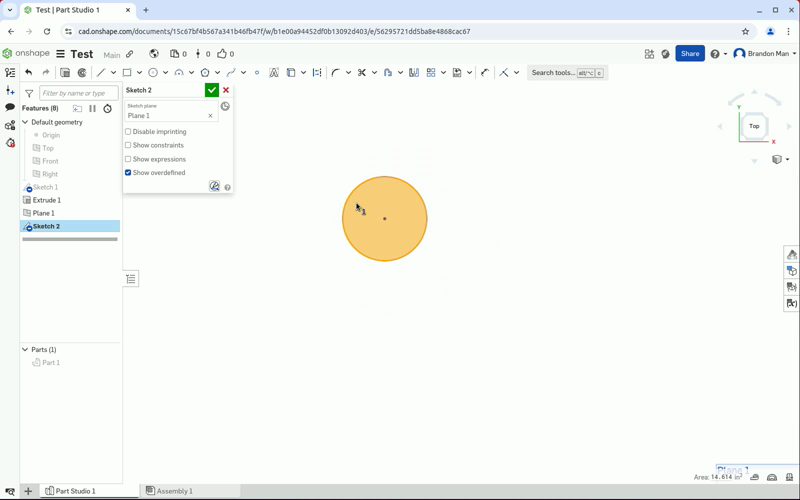
scroll(-6)
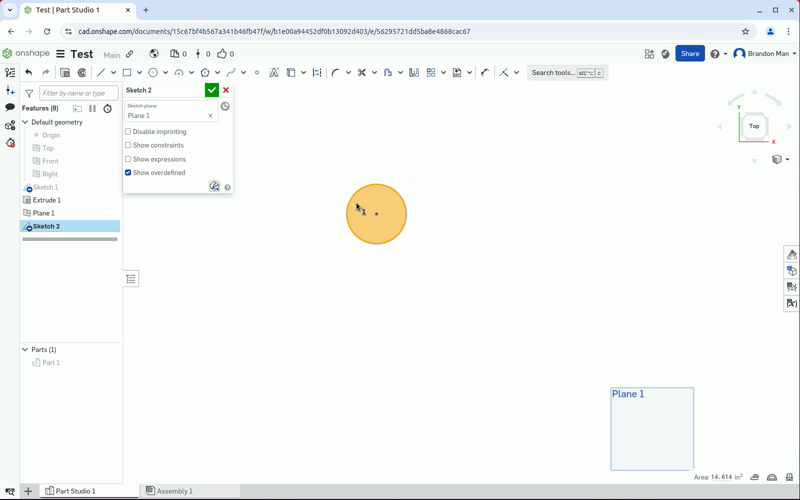
scroll(-6)
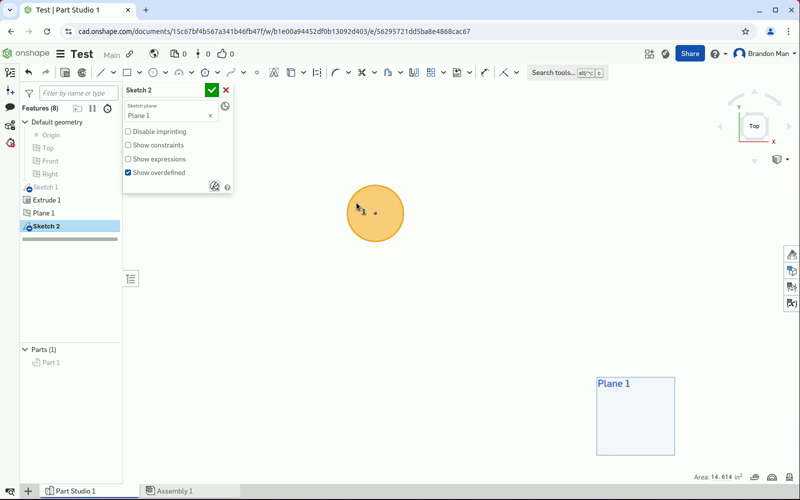
scroll(-6)
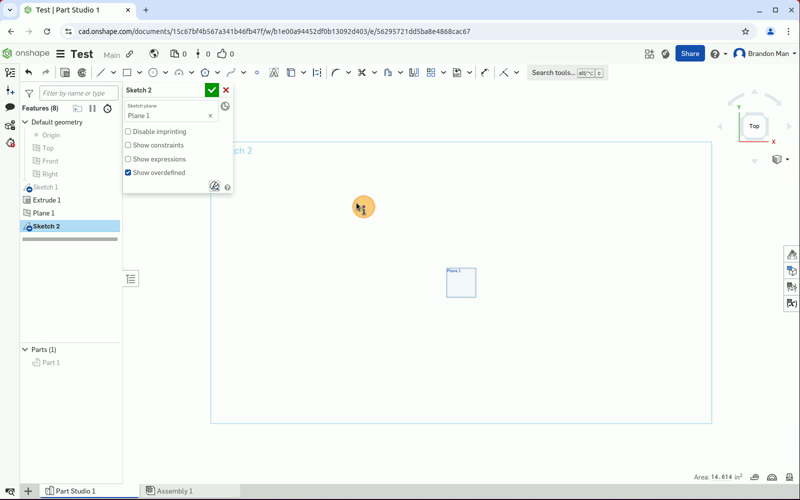
mouse_move(73, 352)
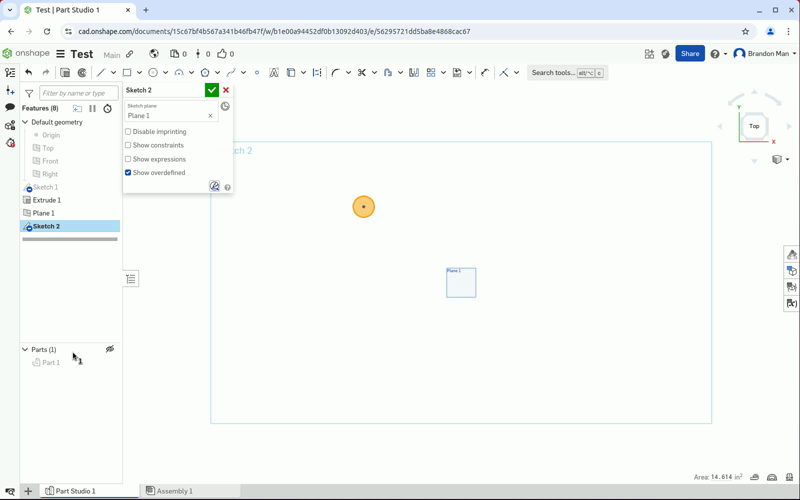
key(shift+y)
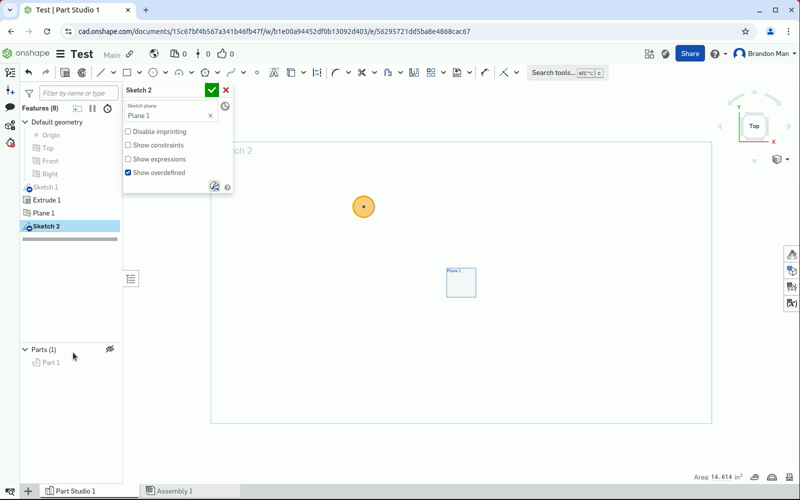
key(shift+e)
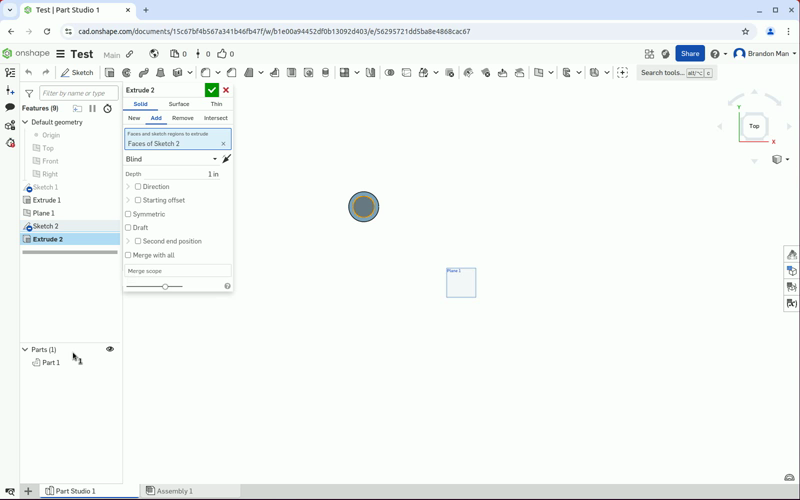
mouse_move(143, 106)
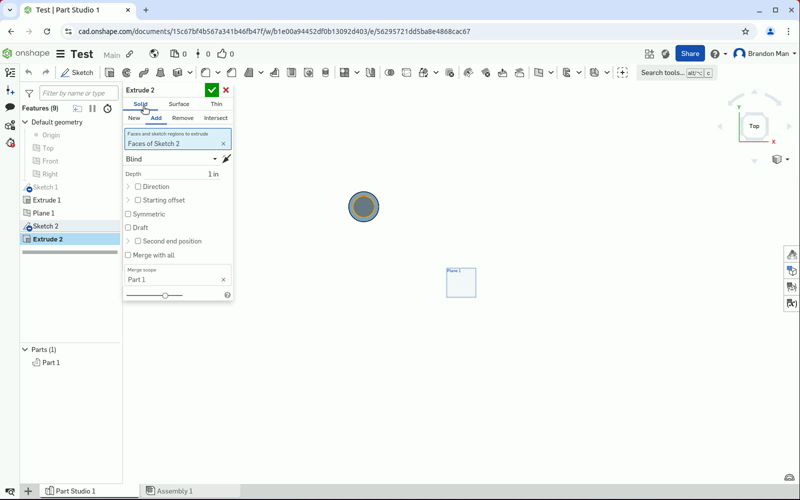
click(143, 106)
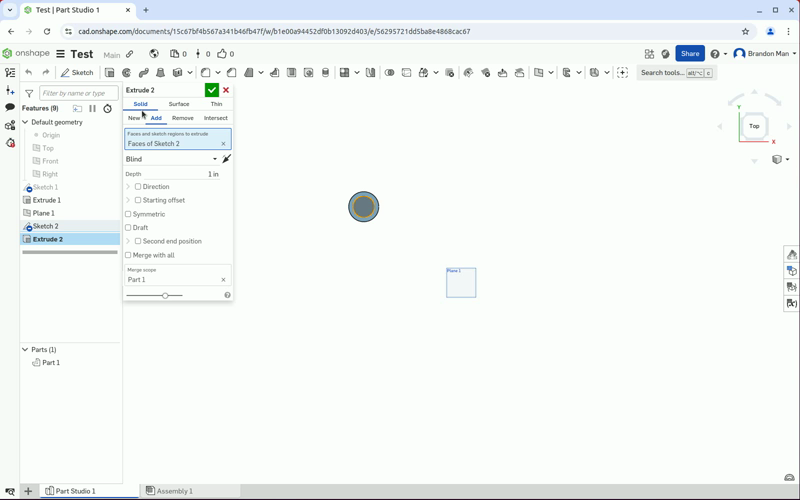
mouse_move(137, 120)
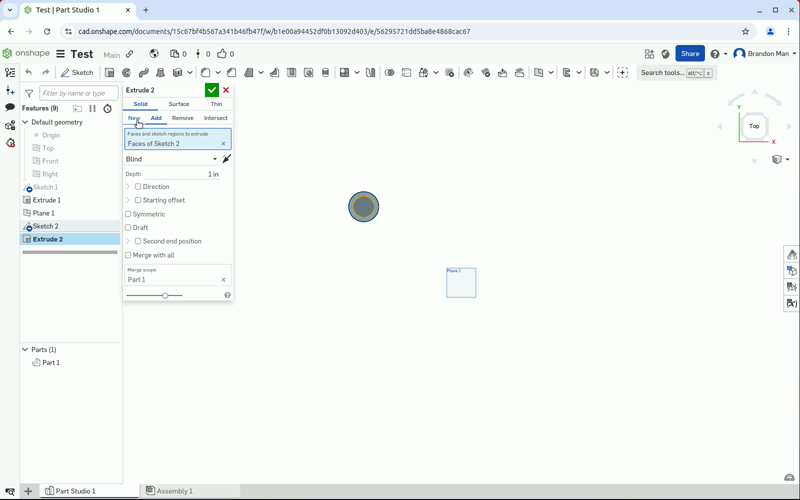
click(137, 120)
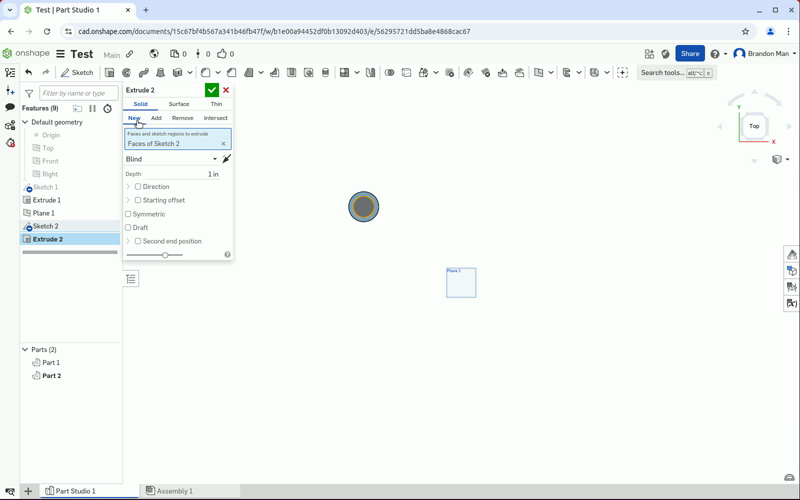
key(tab, 4)
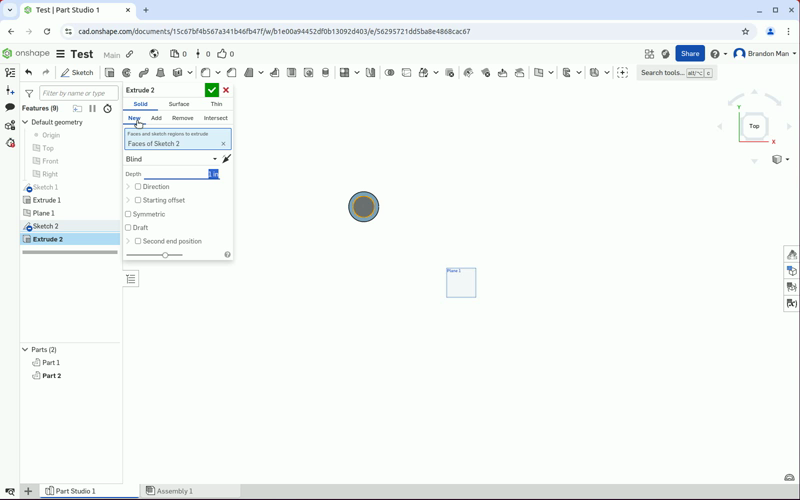
text(1.926)
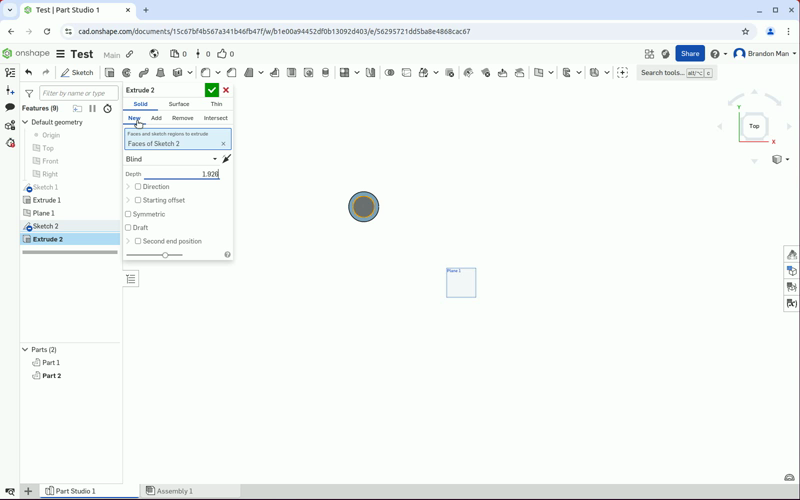
key(enter)
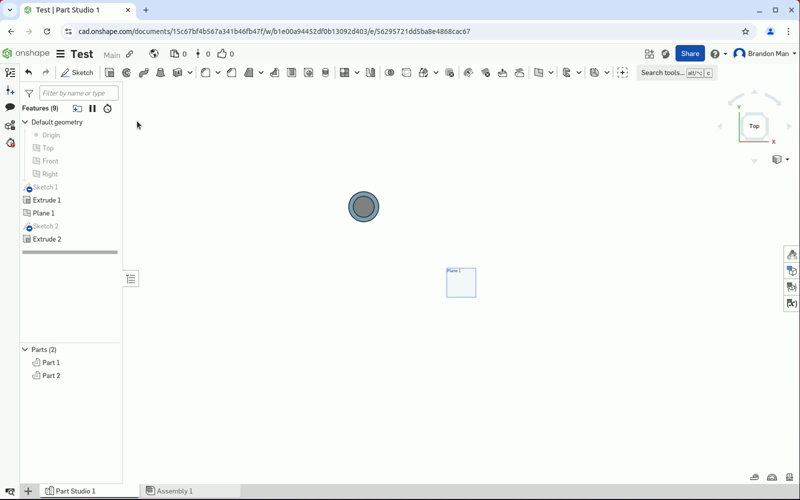
key(shift+h)
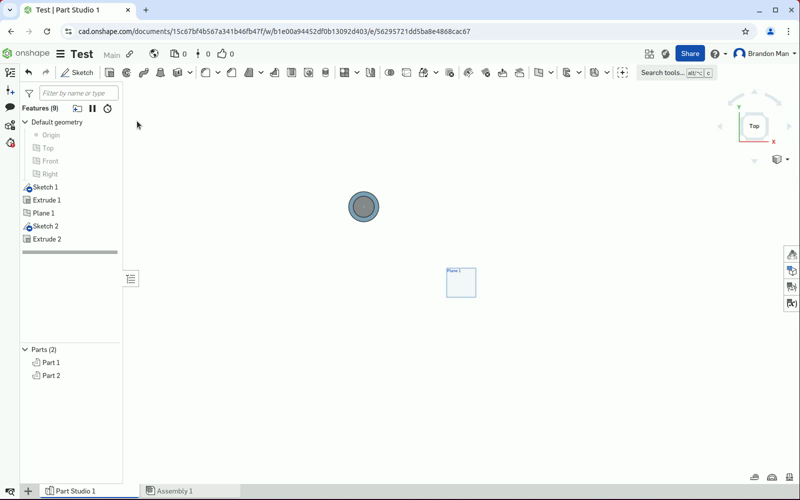
key(shift+h)
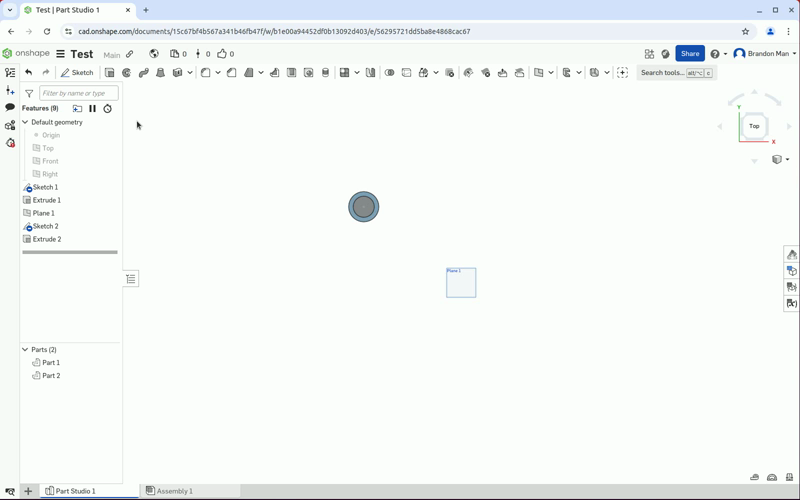
key(shift+7)
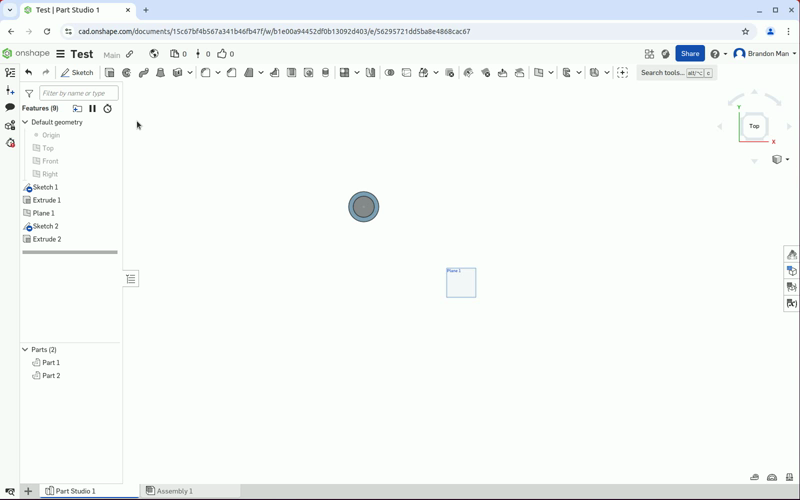
key(up, 3)
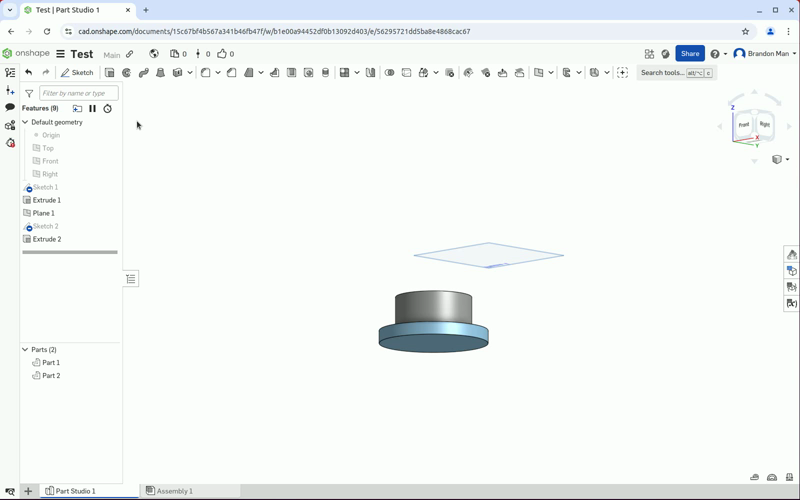
key(left, 3)
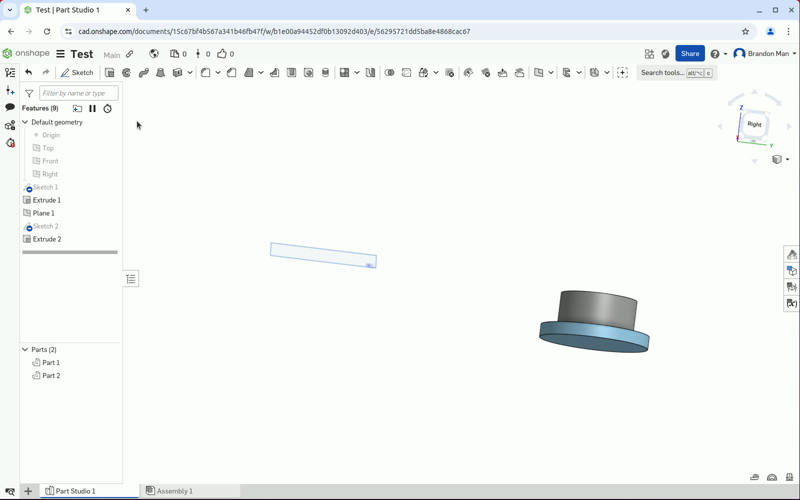
key(right, 3)
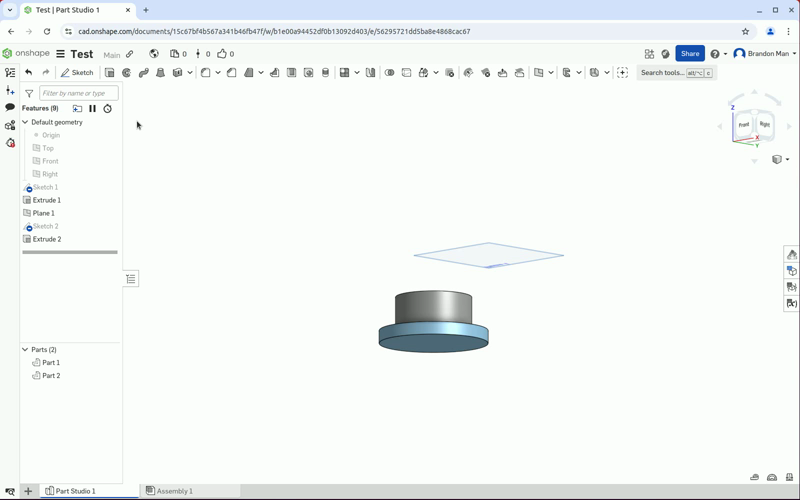
key(down, 3)
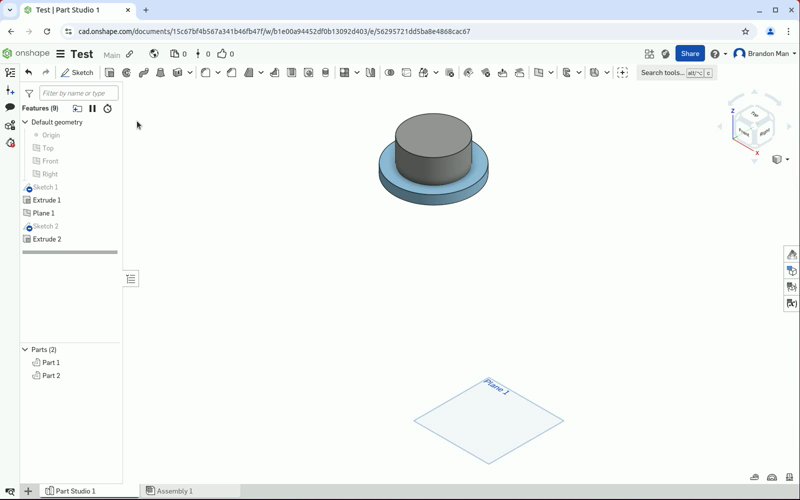
mouse_move(73, 189)
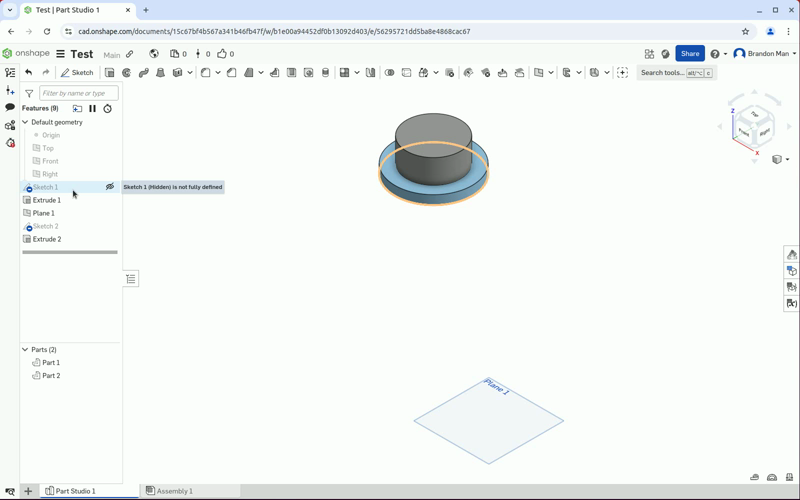
click(73, 189)